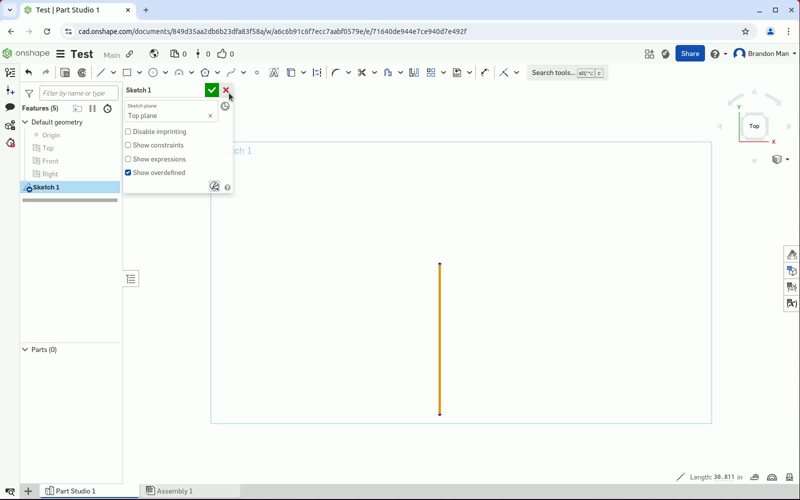
key(shift+h)
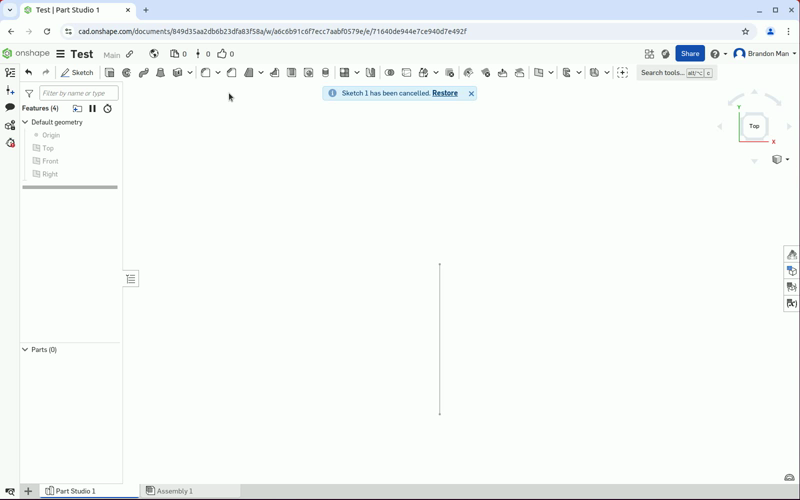
mouse_move(73, 352)
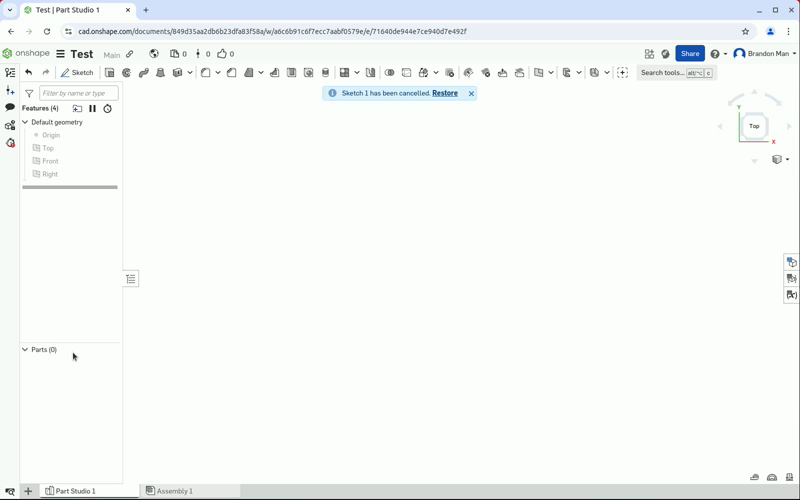
key(y)
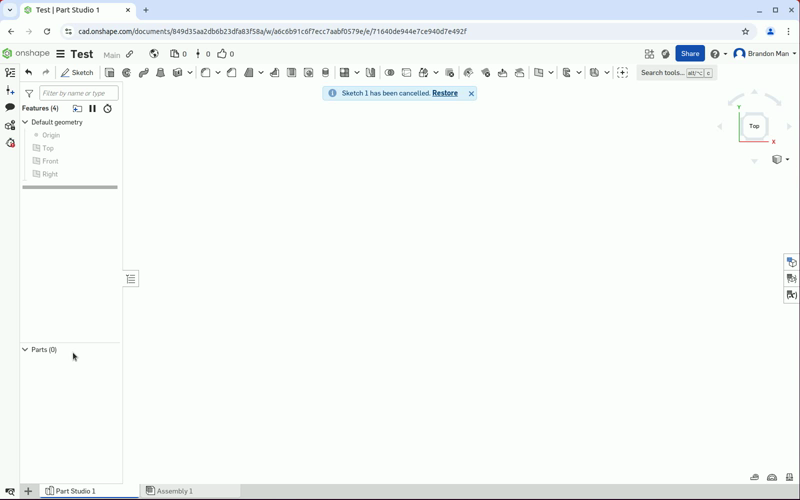
key(shift+p)
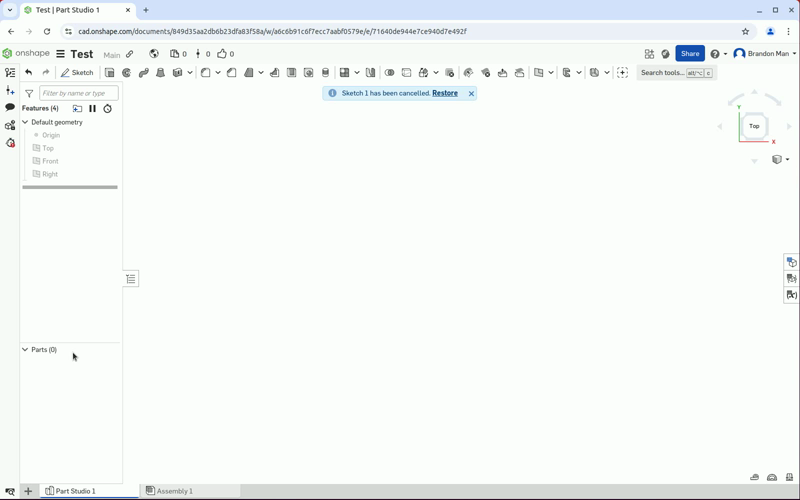
key(space)
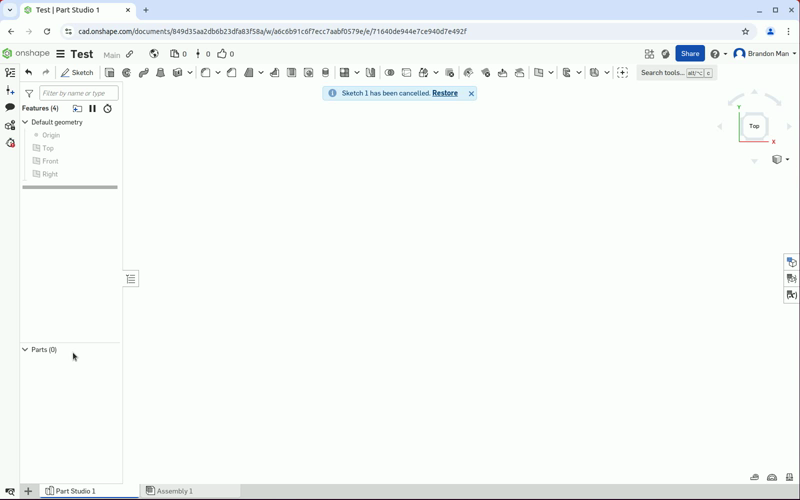
key_down(shift)
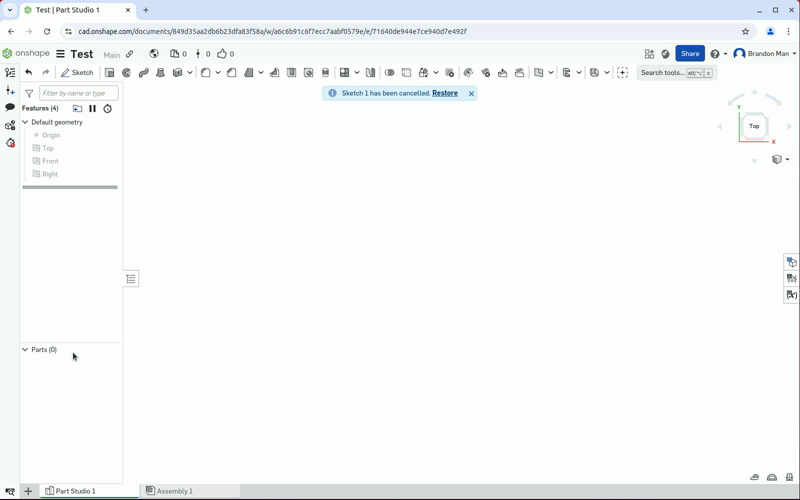
key(up)
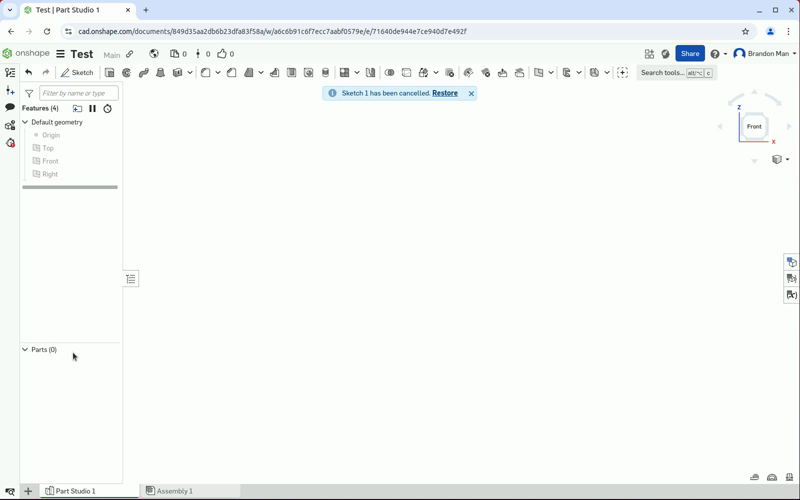
key_up(shift)
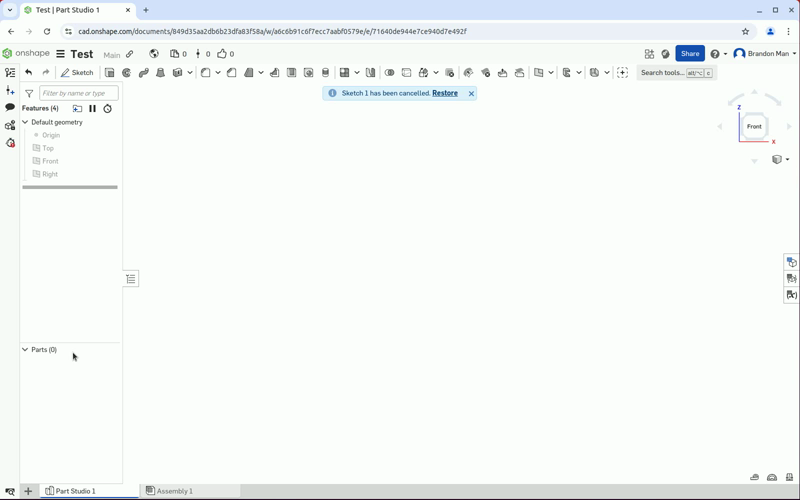
key(space)
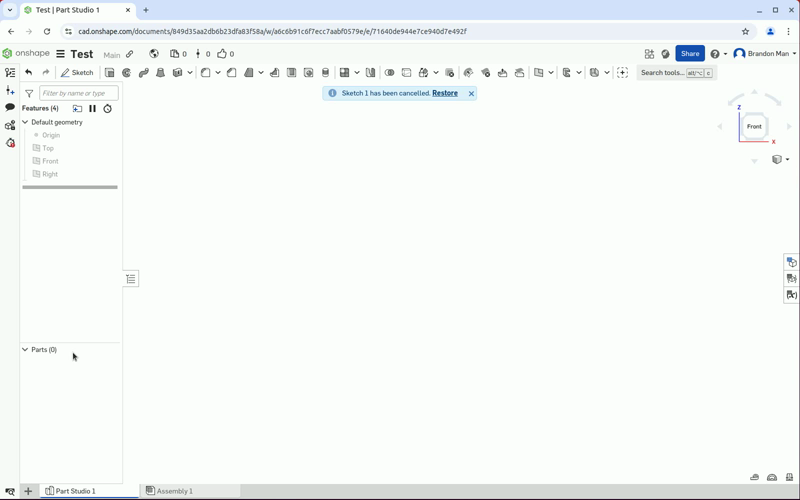
key_down(shift)
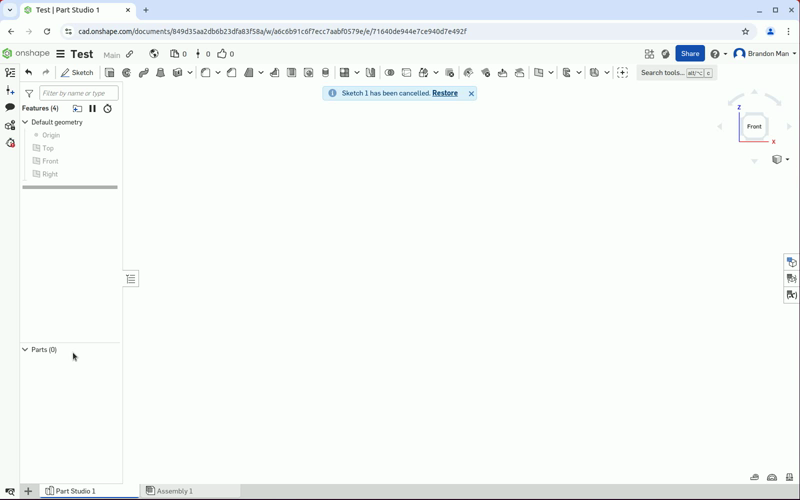
key(left)
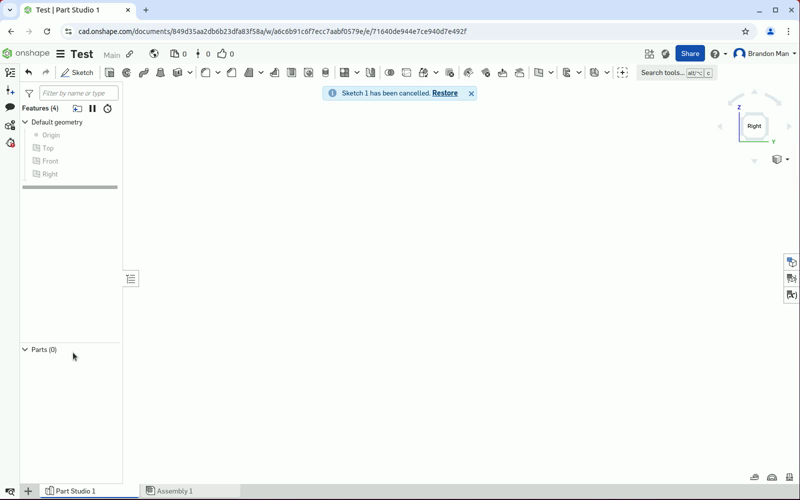
key_up(shift)
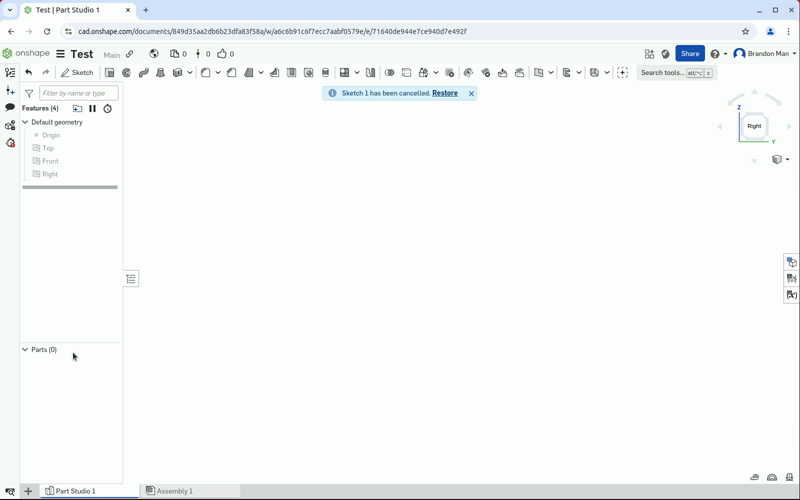
mouse_move(73, 352)
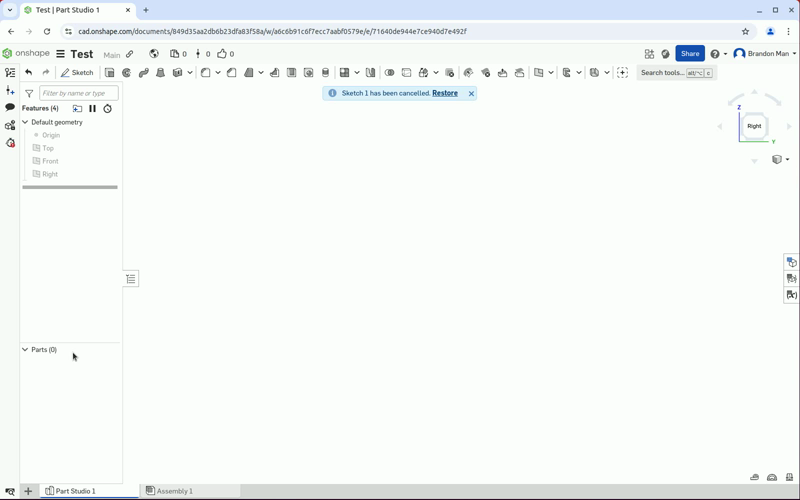
key(shift+y)
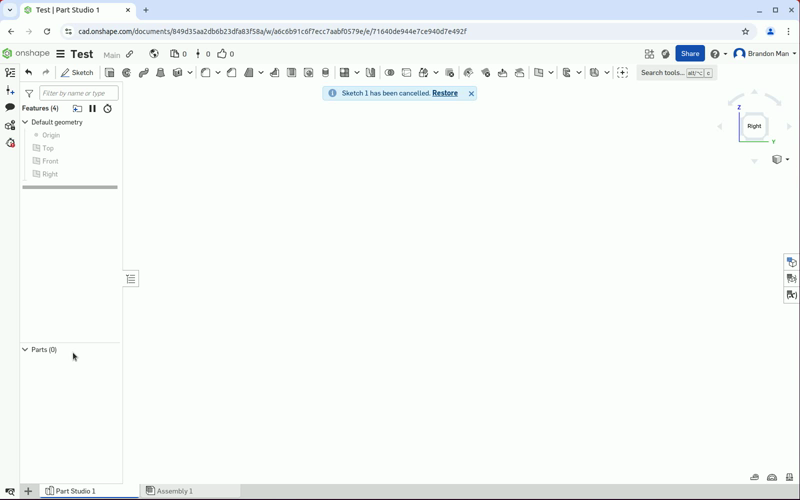
key(shift+s)
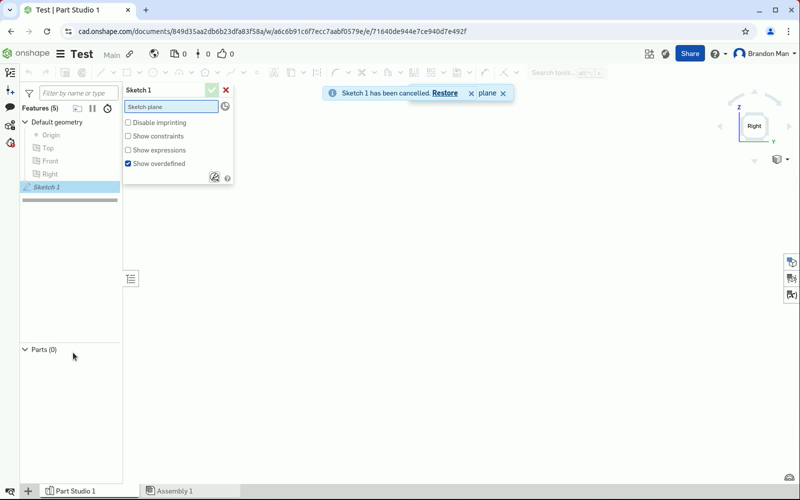
mouse_move(73, 176)
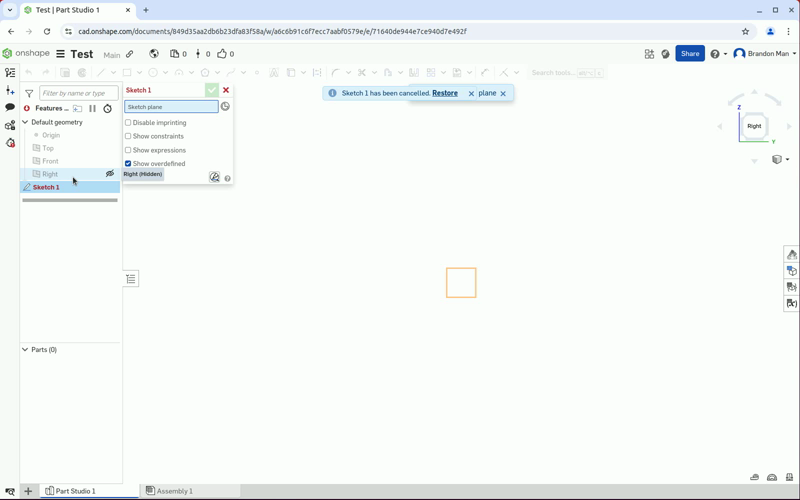
click(73, 176)
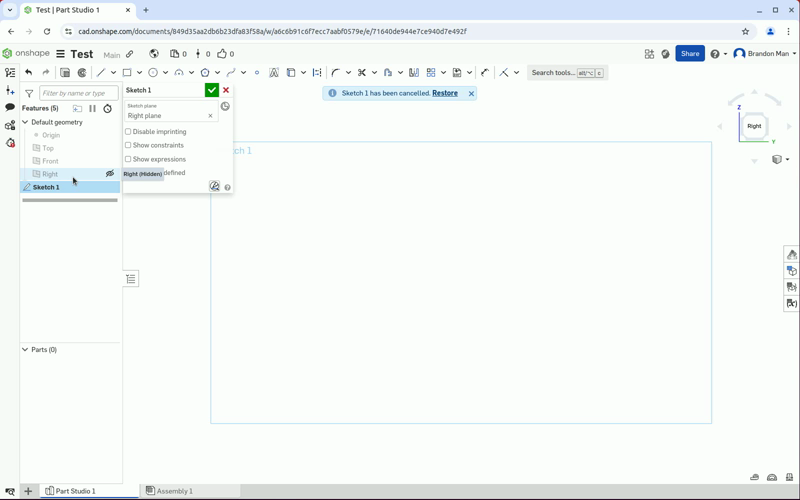
mouse_move(73, 352)
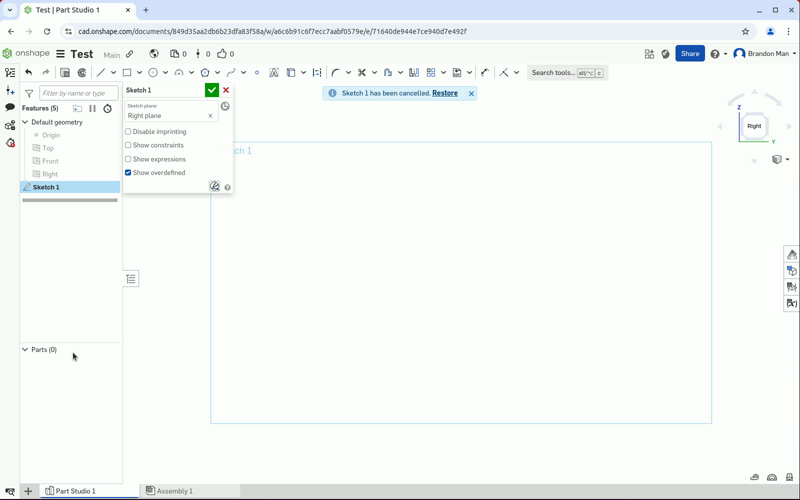
key(y)
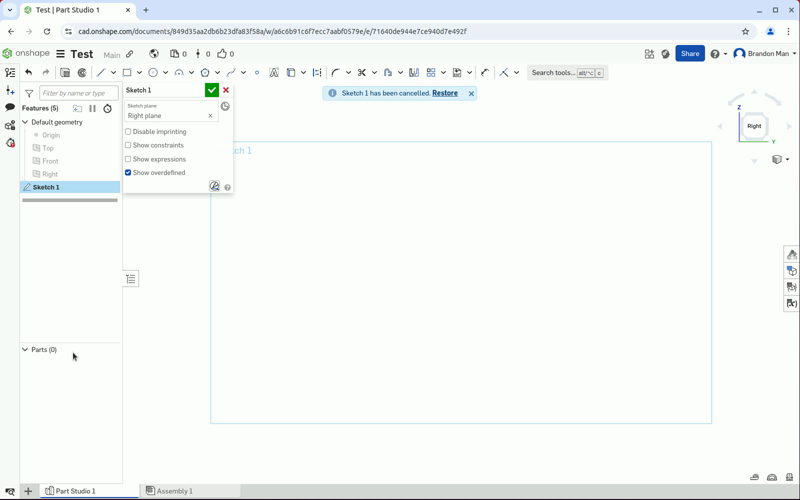
key(c)
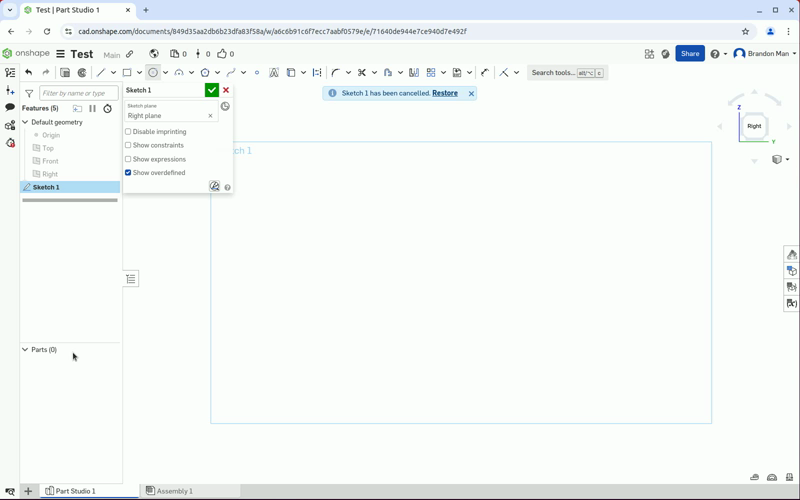
key_down(shift)
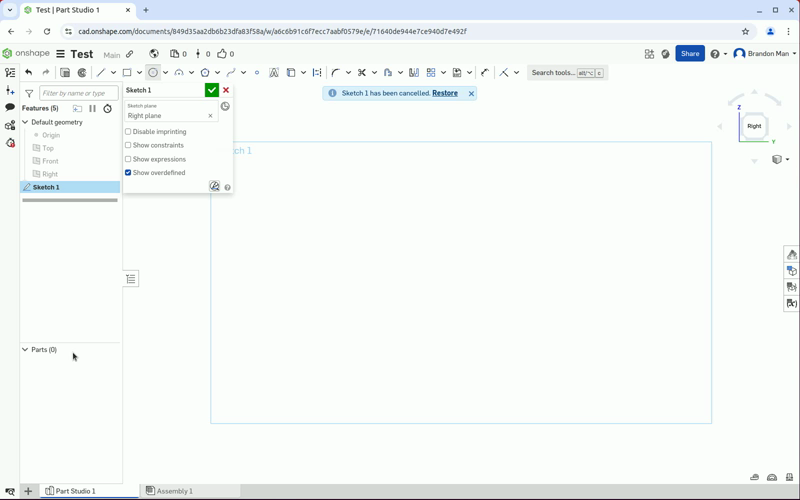
mouse_move(461, 282)
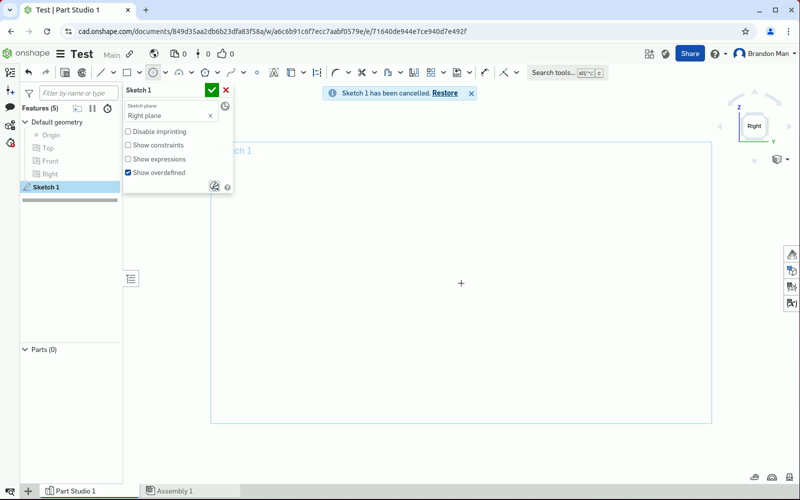
click(461, 282)
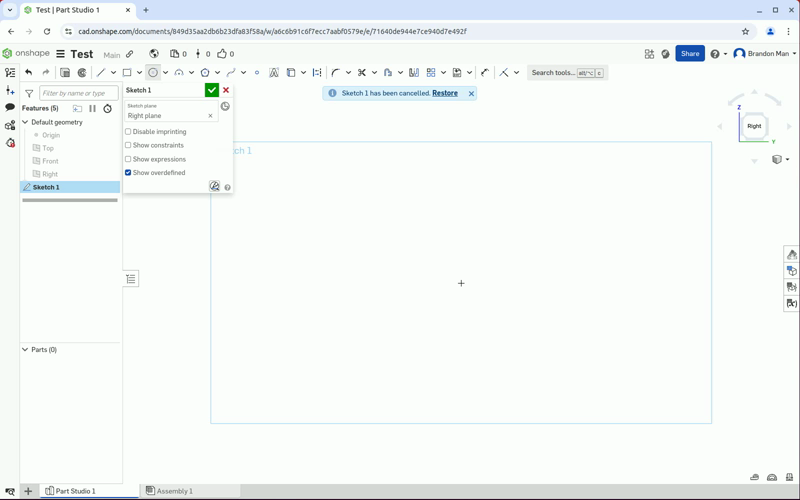
key_up(shift)
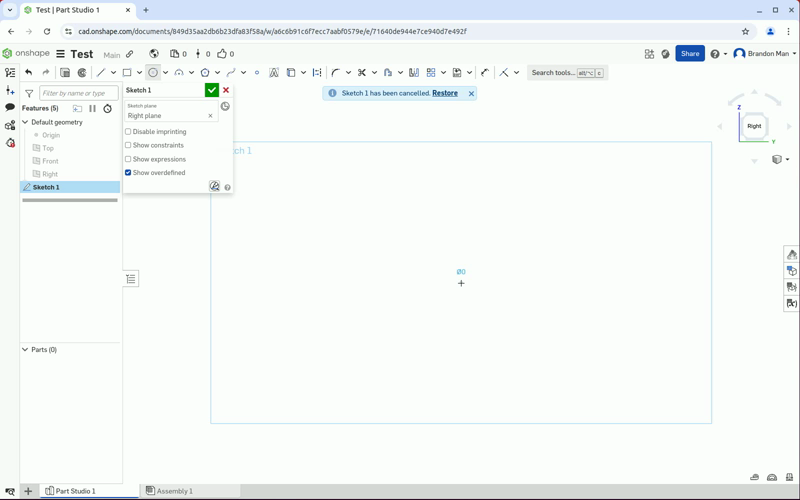
mouse_move(574, 282)
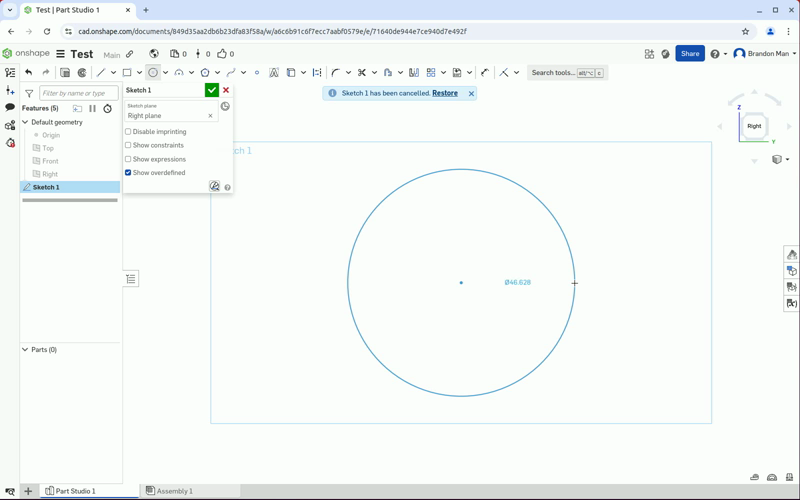
click(574, 282)
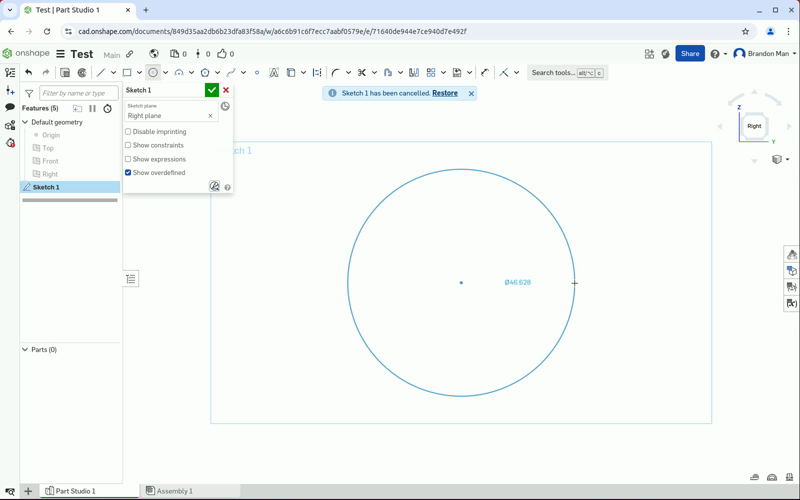
key(esc)
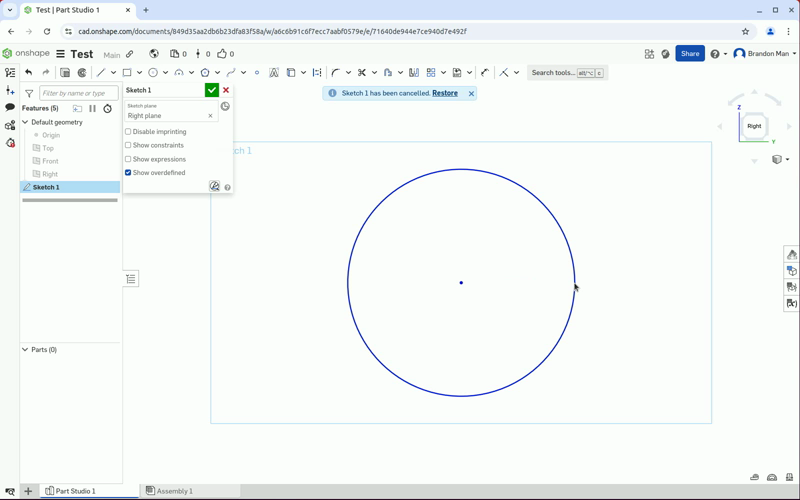
key(c)
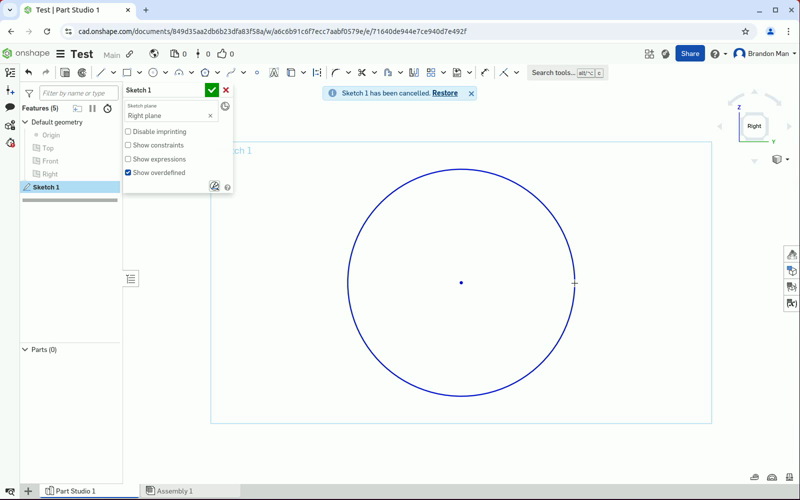
key_down(shift)
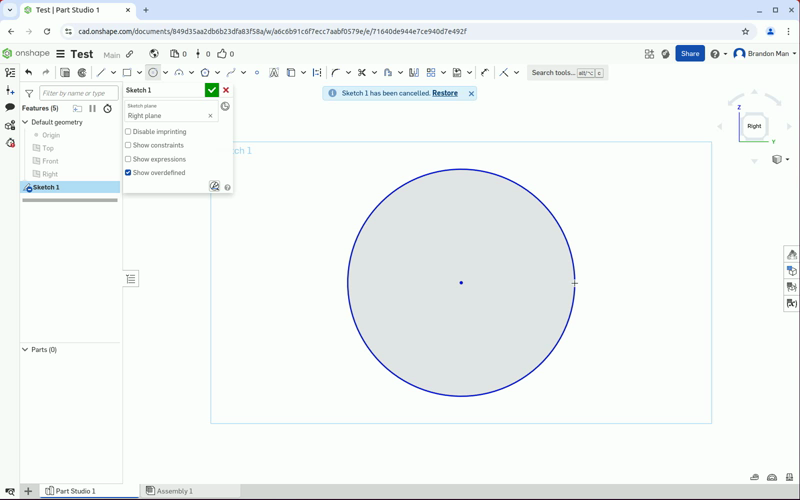
mouse_move(461, 282)
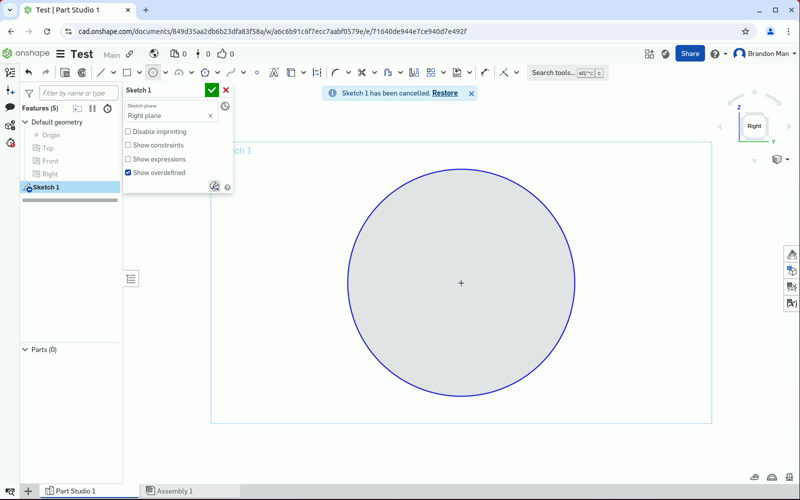
click(461, 282)
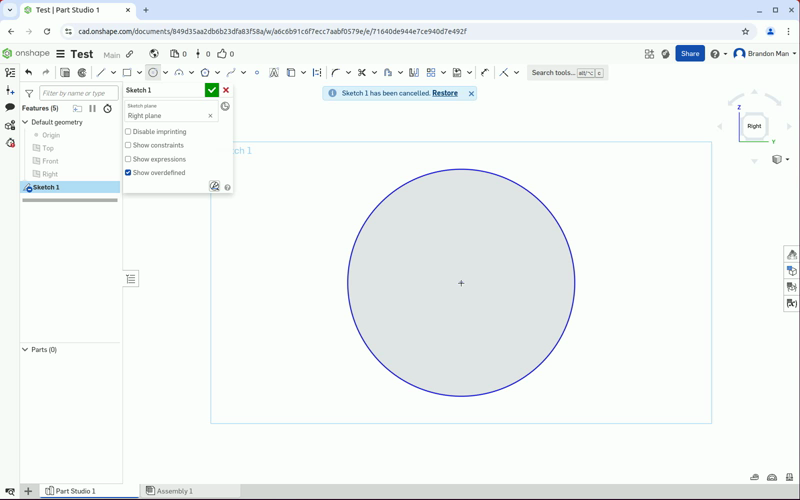
key_up(shift)
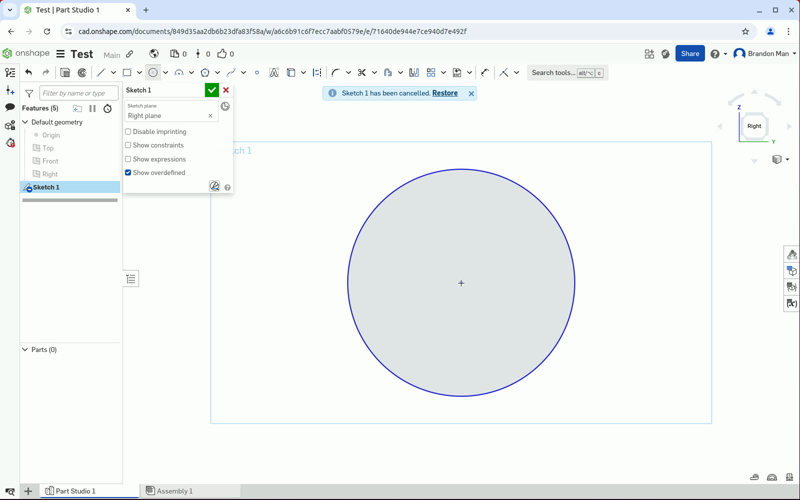
mouse_move(529, 282)
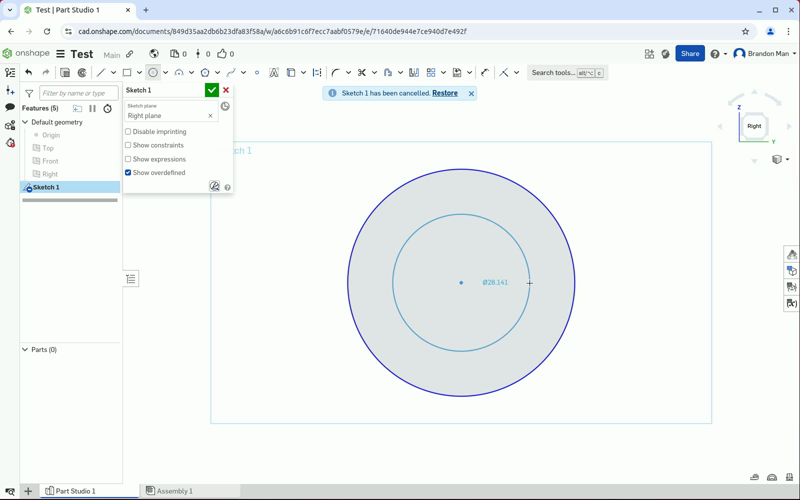
click(529, 282)
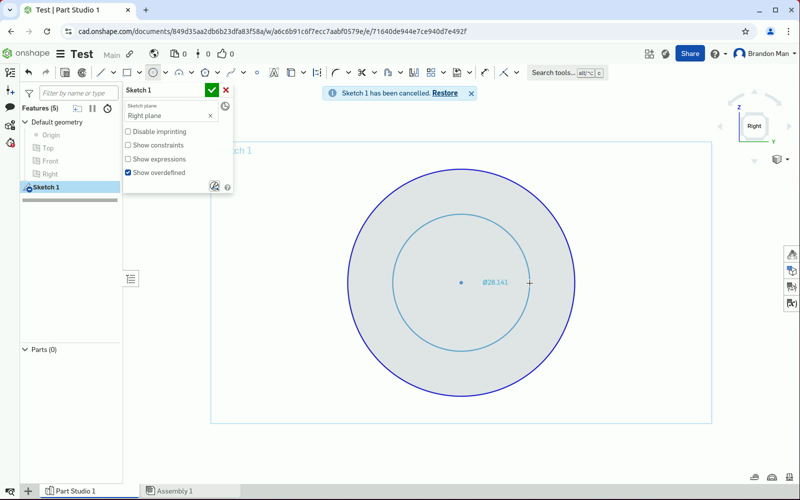
key(esc)
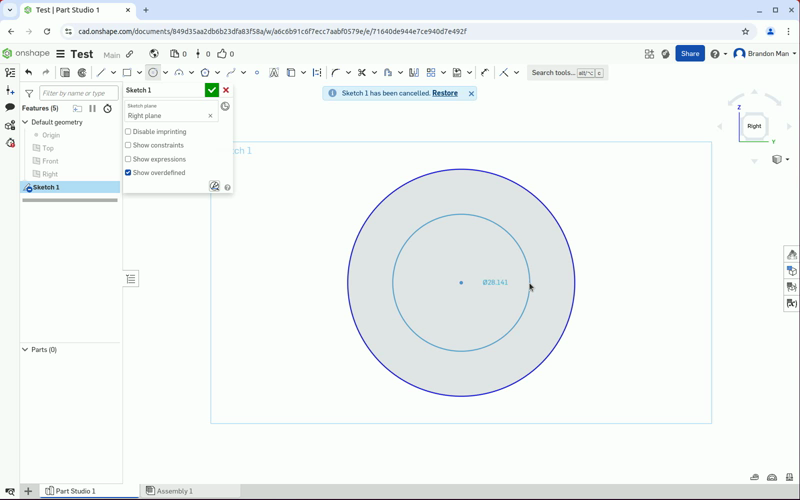
mouse_move(452, 195)
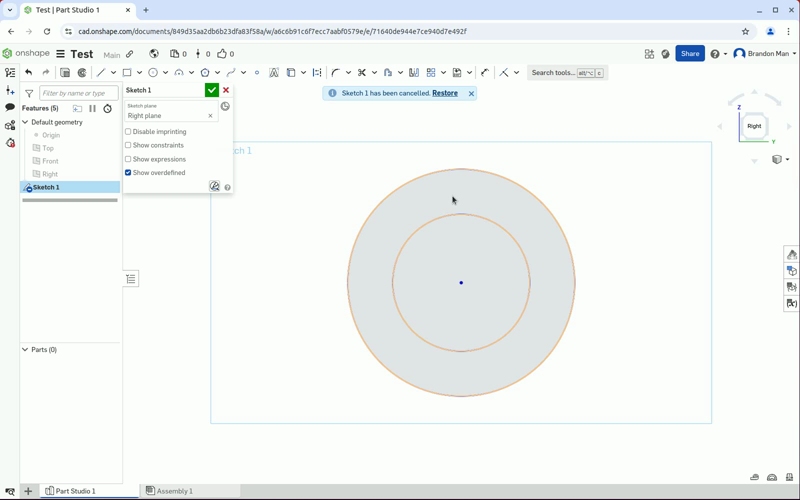
click(452, 195)
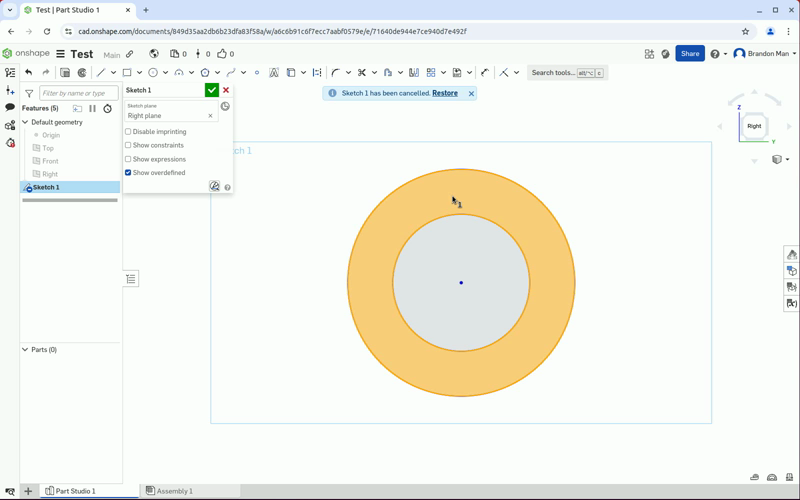
mouse_move(73, 352)
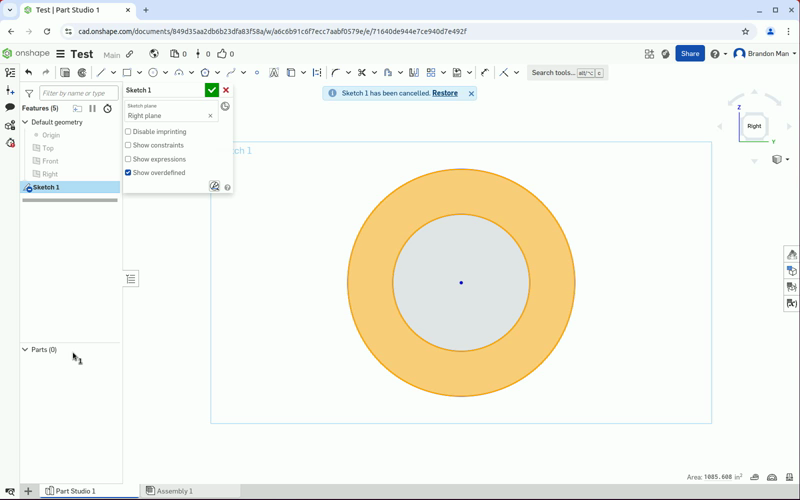
key(shift+y)
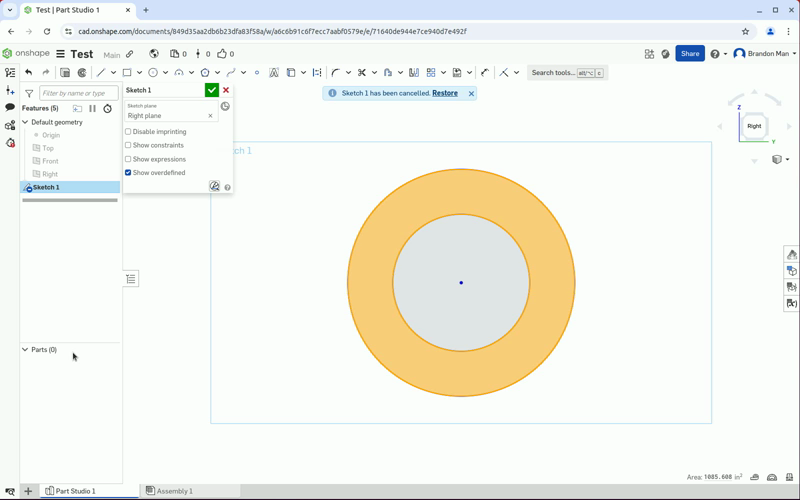
key(shift+e)
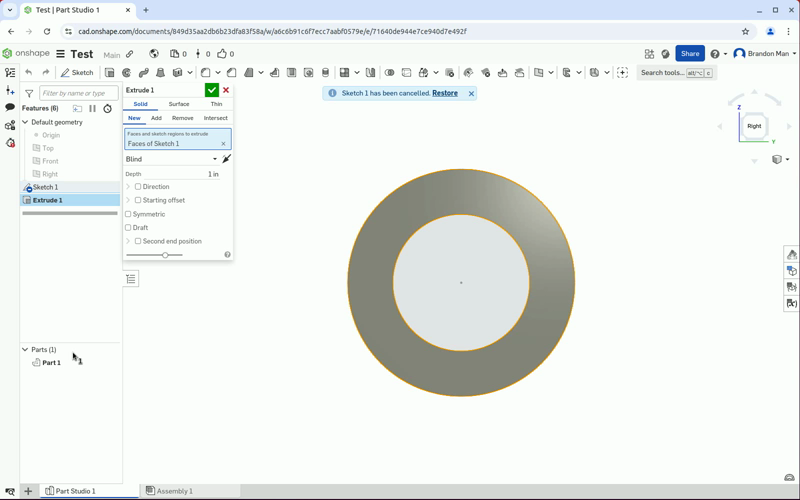
mouse_move(143, 106)
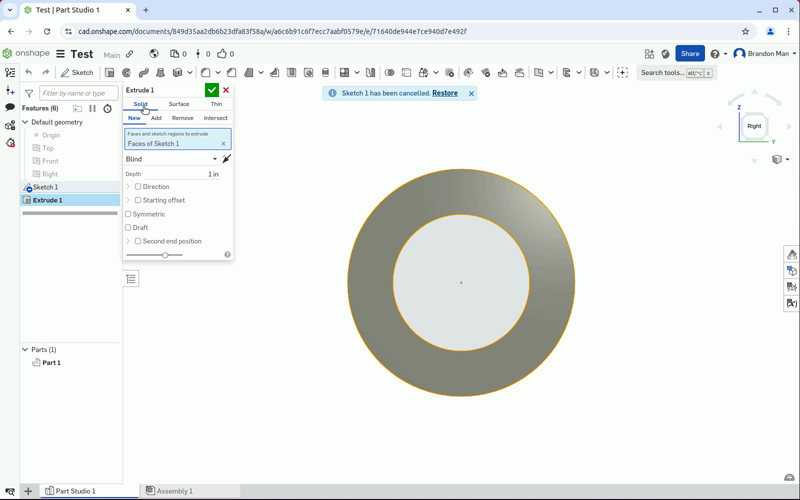
click(143, 106)
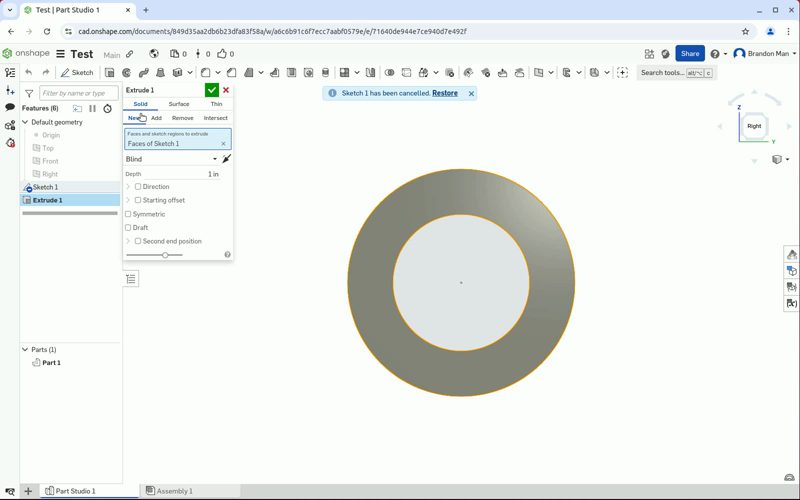
mouse_move(137, 120)
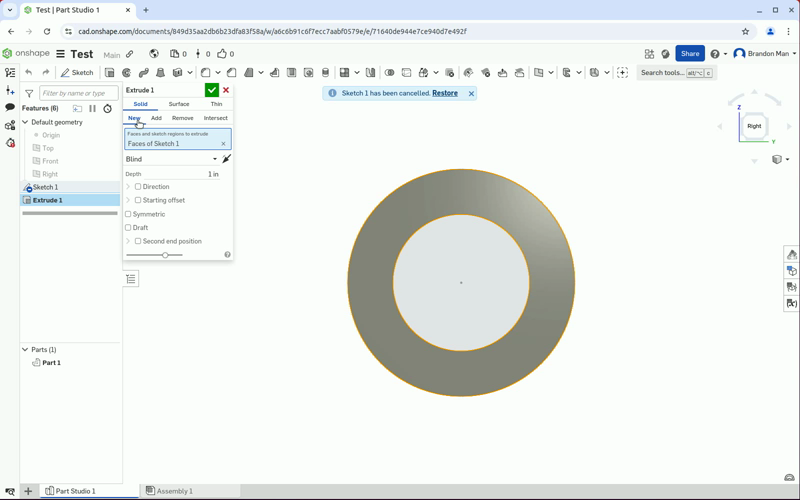
click(137, 120)
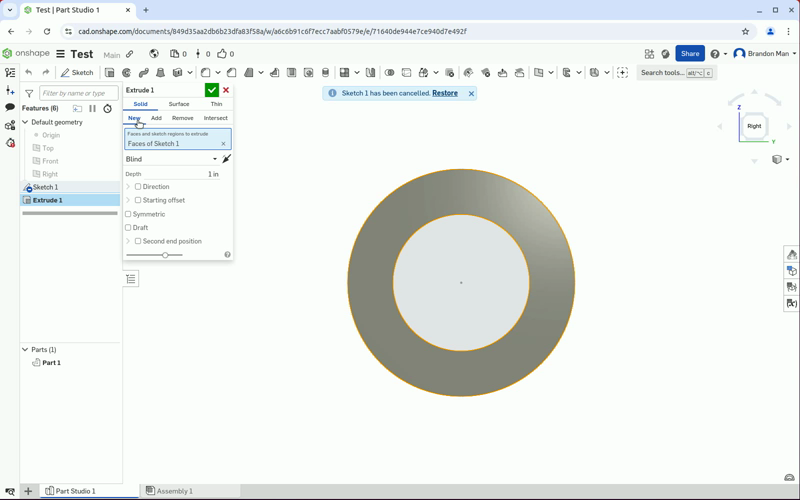
key(tab, 4)
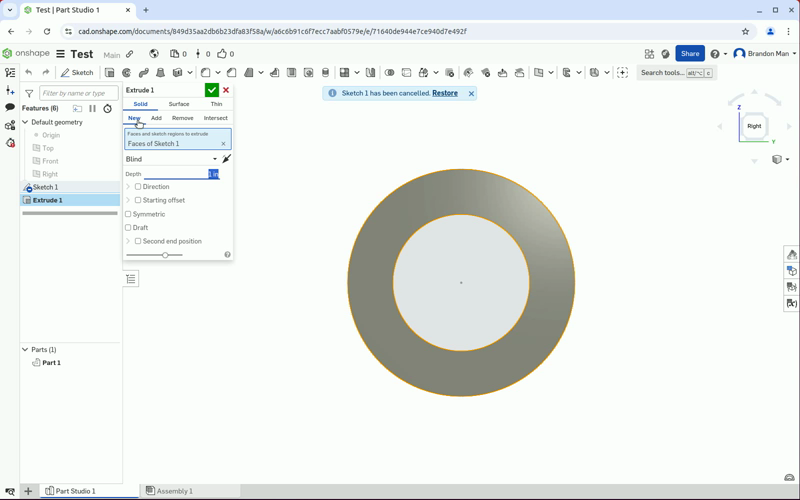
text(18.535)
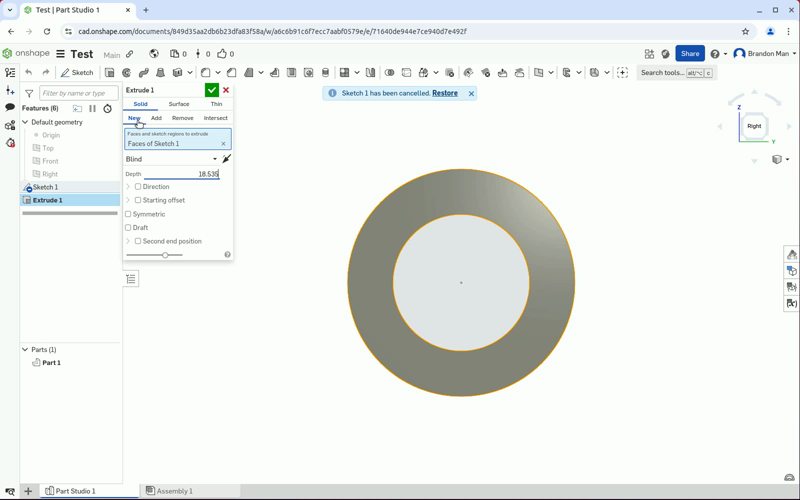
key(enter)
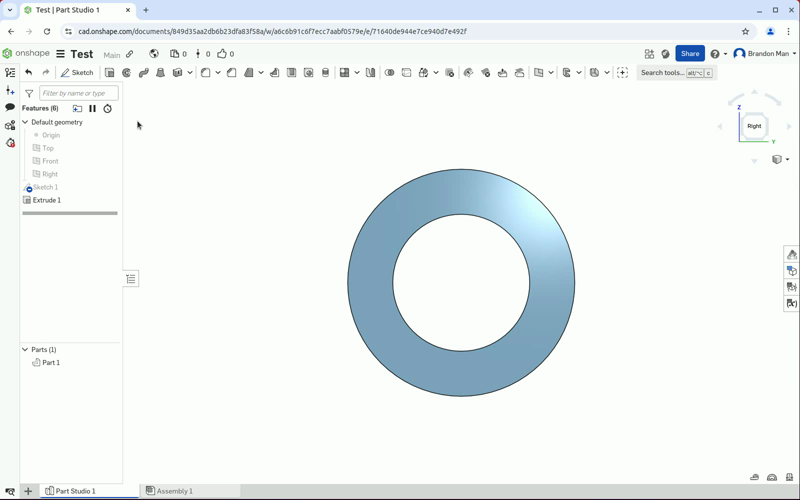
key(shift+h)
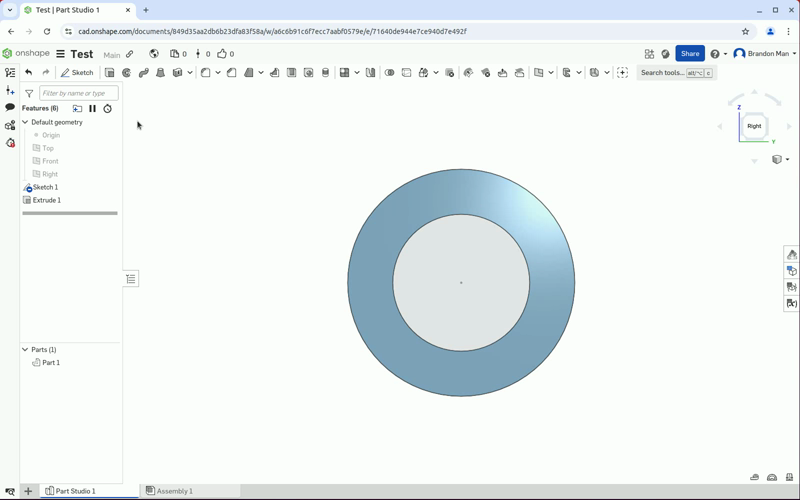
key(shift+h)
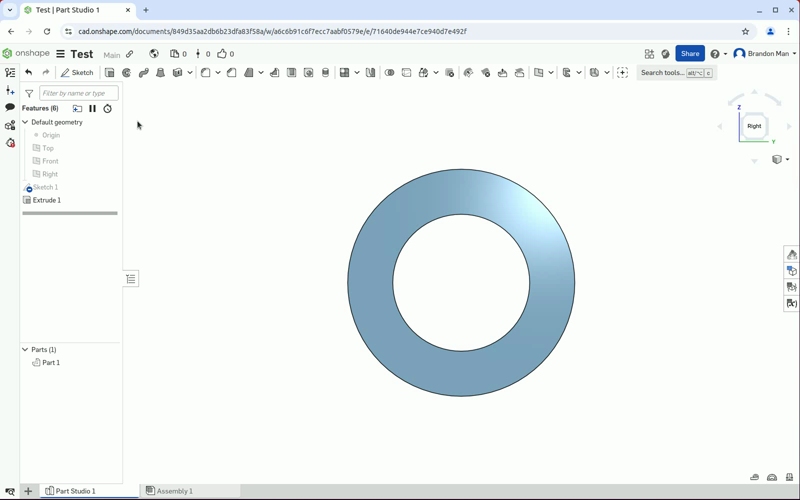
mouse_move(73, 189)
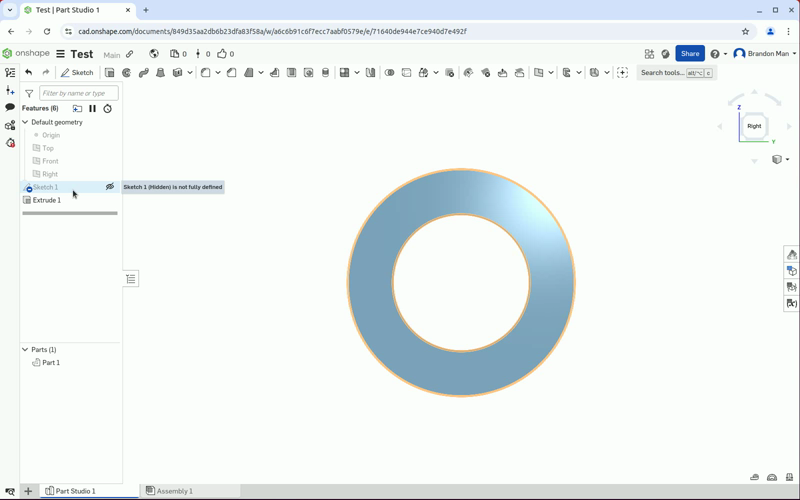
click(73, 189)
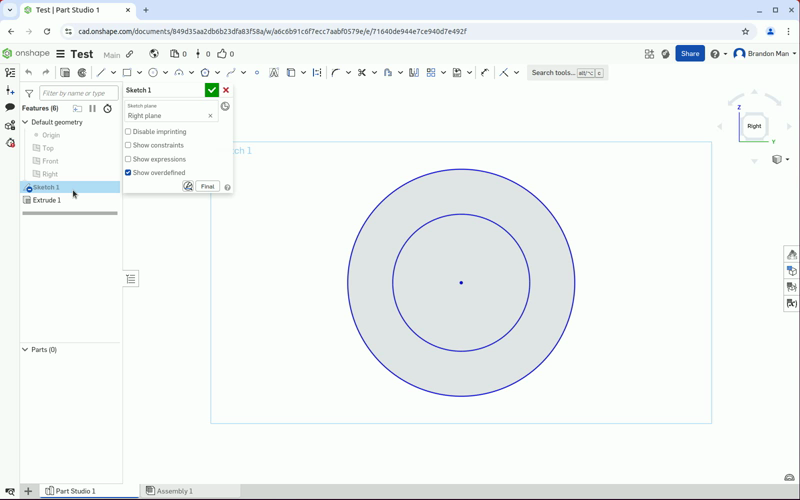
mouse_move(229, 92)
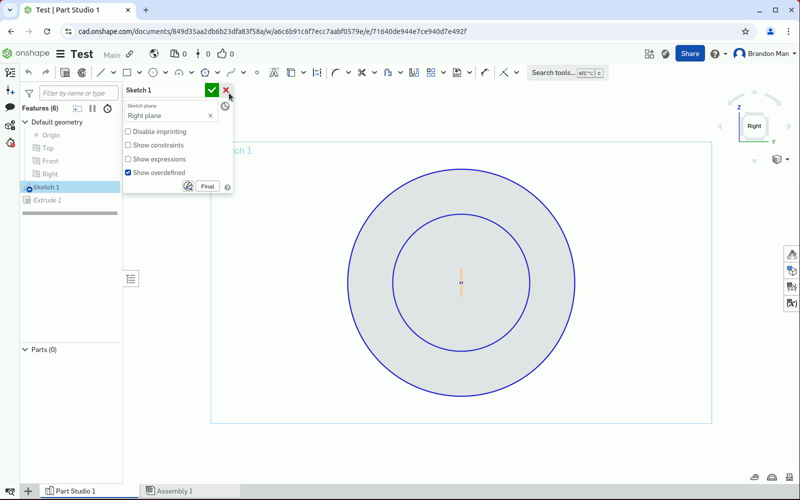
click(229, 92)
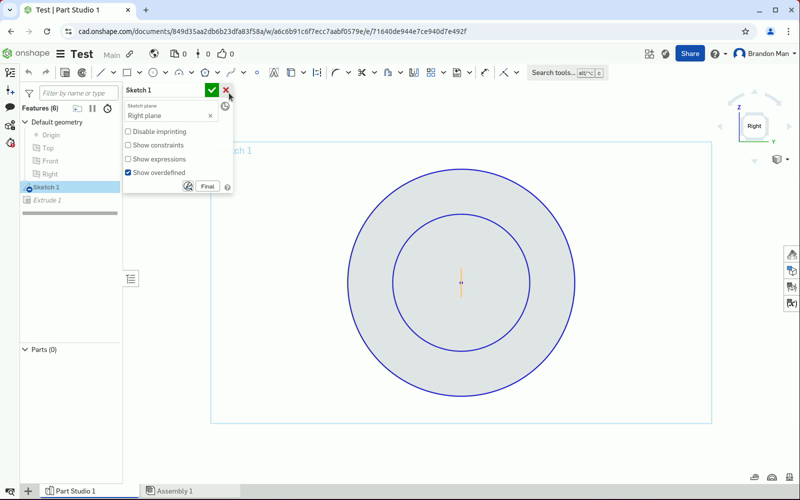
key(shift+s)
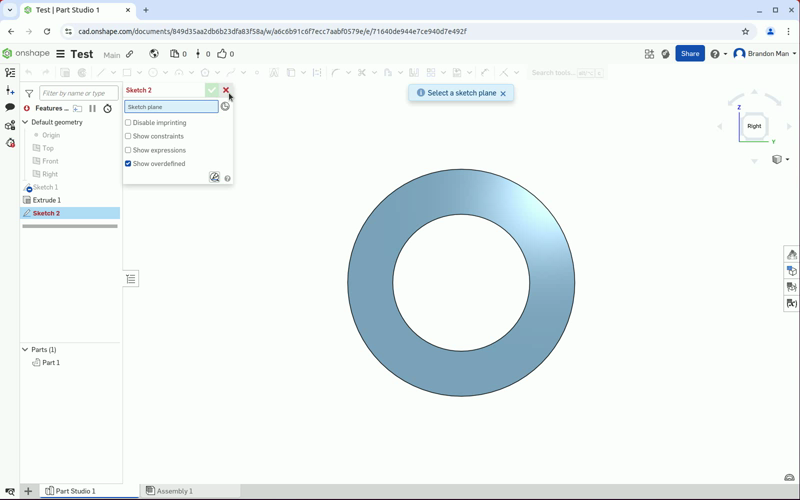
mouse_move(73, 176)
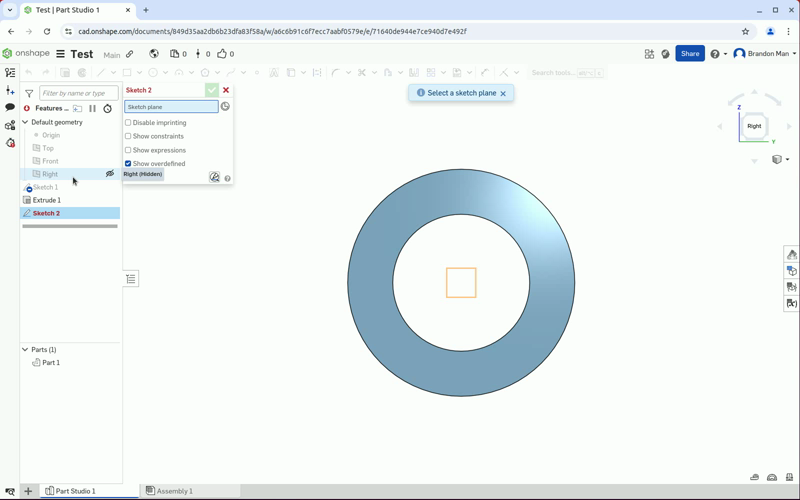
click(73, 176)
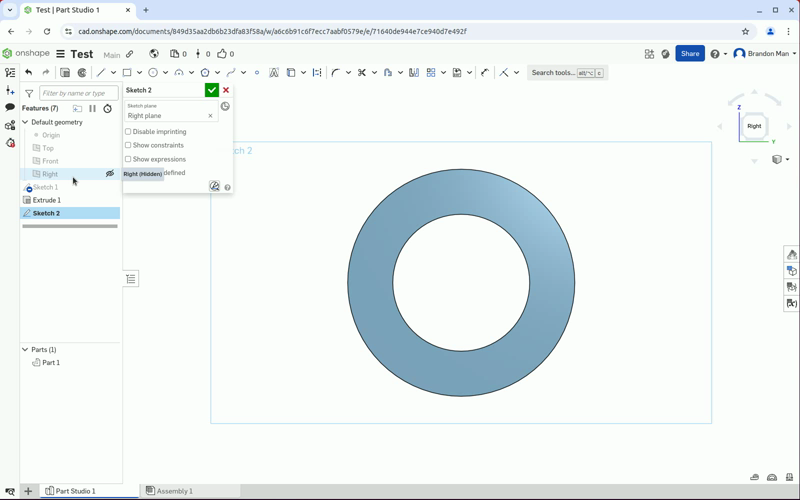
mouse_move(73, 352)
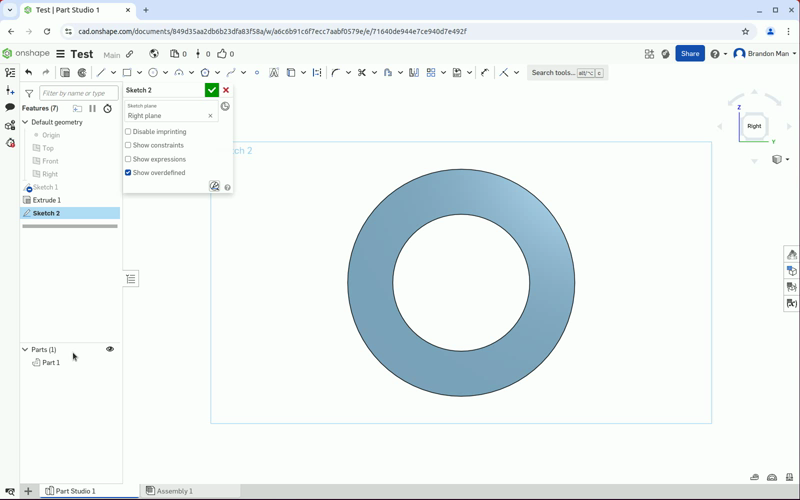
key(y)
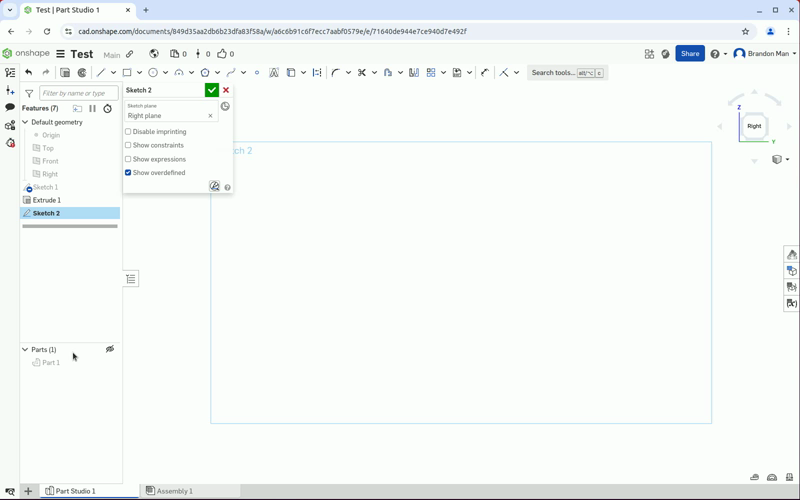
key(c)
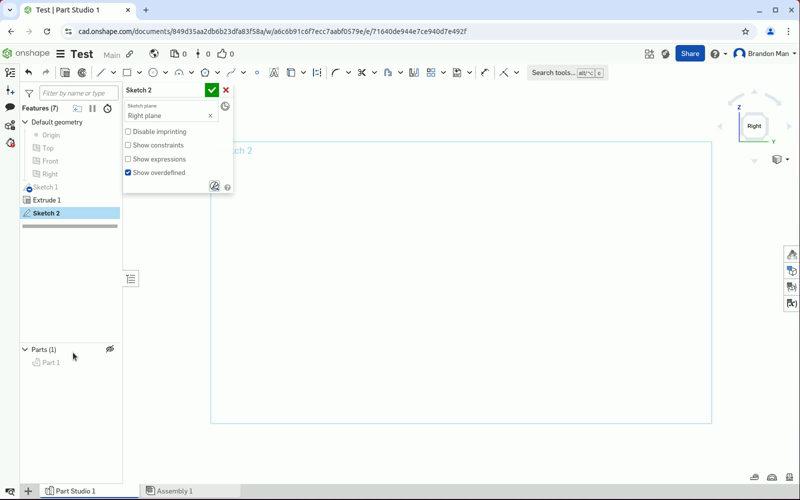
key_down(shift)
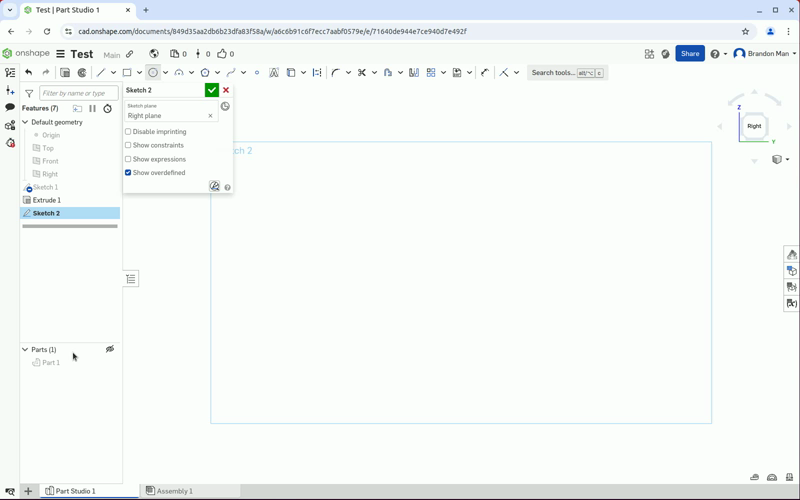
mouse_move(461, 282)
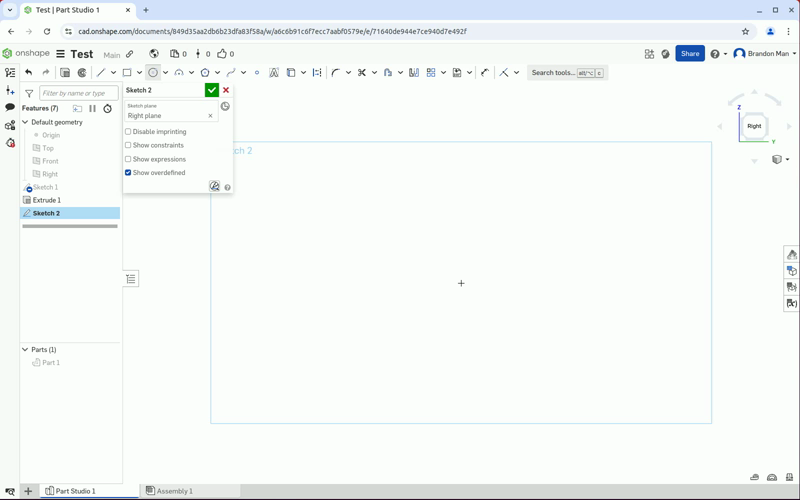
click(461, 282)
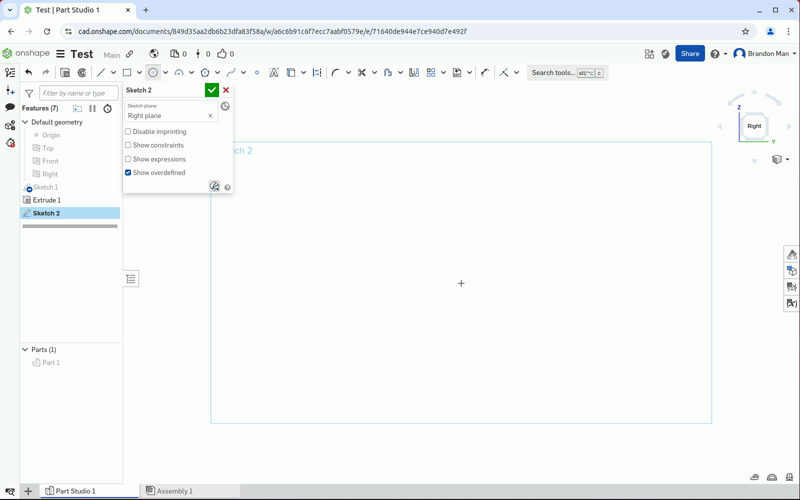
key_up(shift)
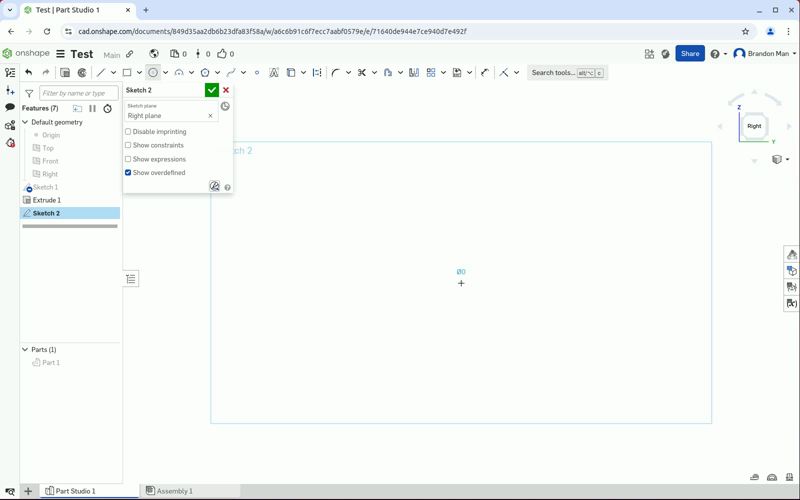
mouse_move(530, 282)
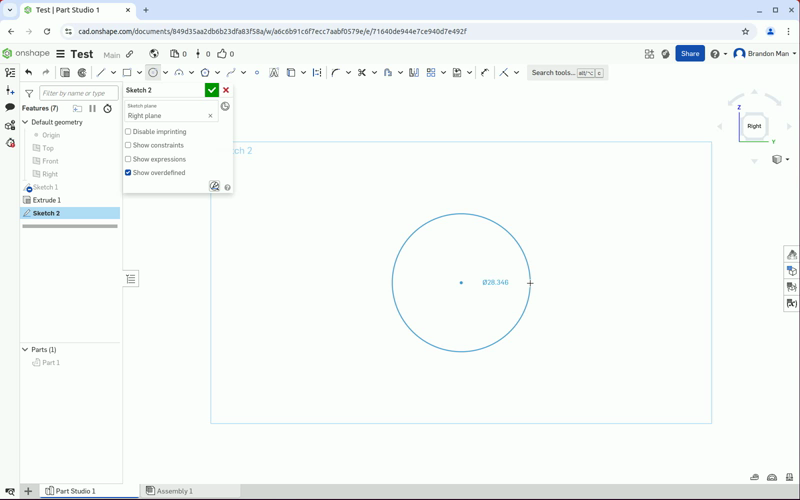
click(530, 282)
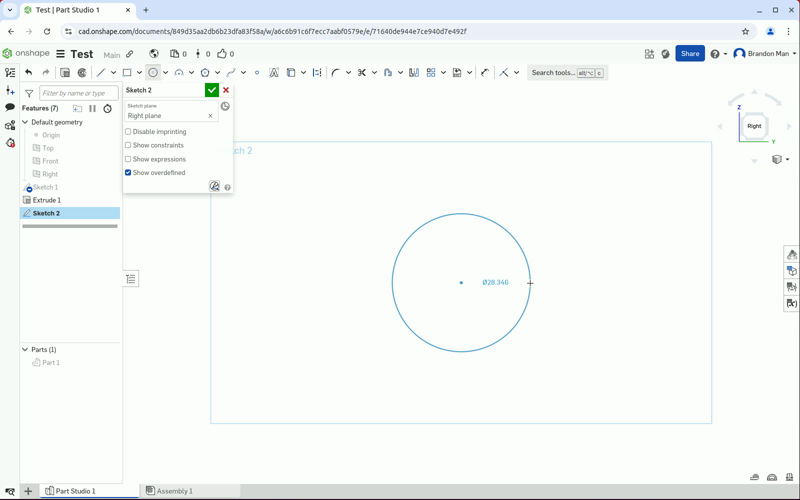
key(esc)
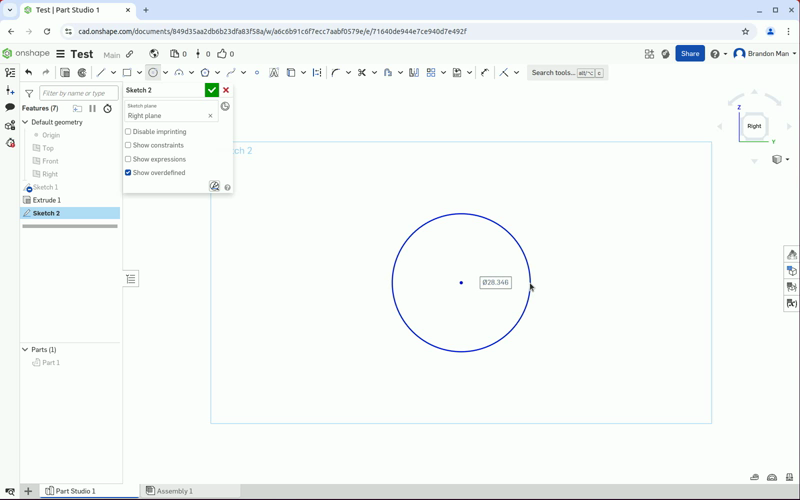
key(c)
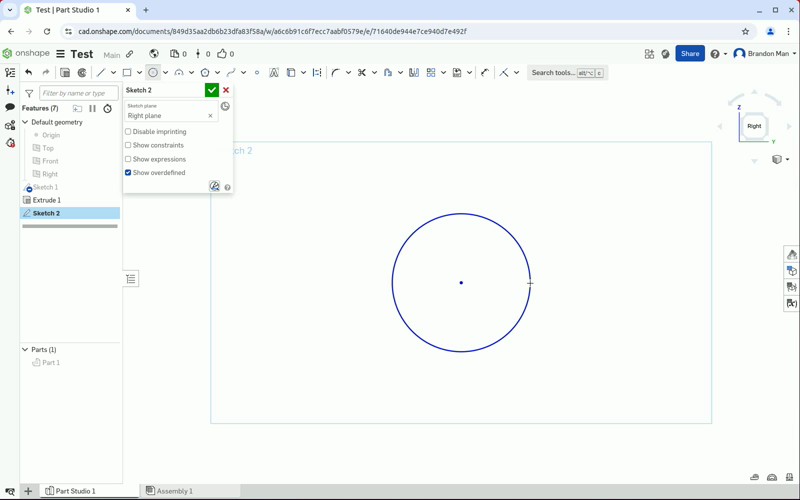
key_down(shift)
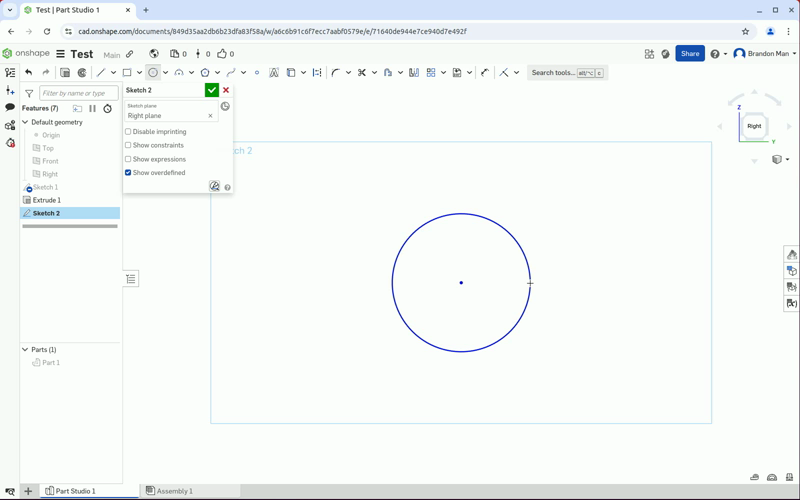
mouse_move(461, 282)
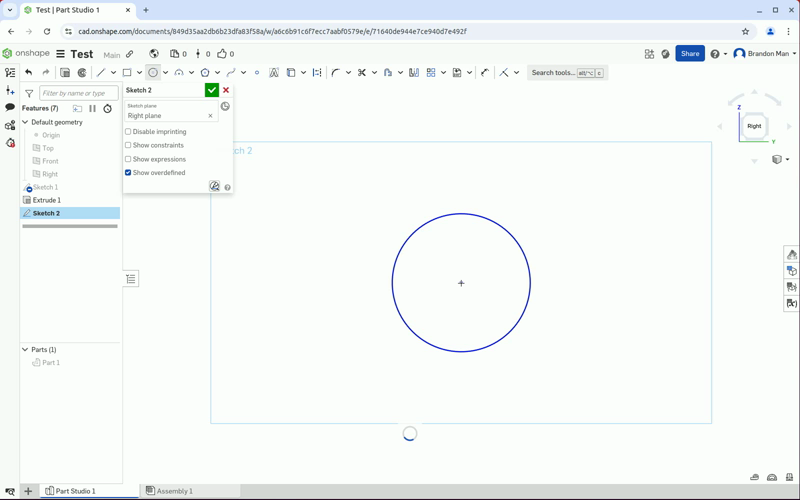
click(461, 282)
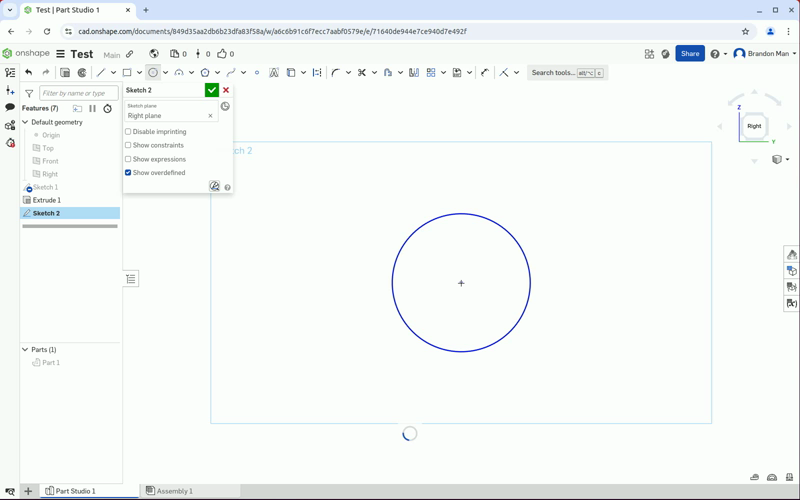
key_up(shift)
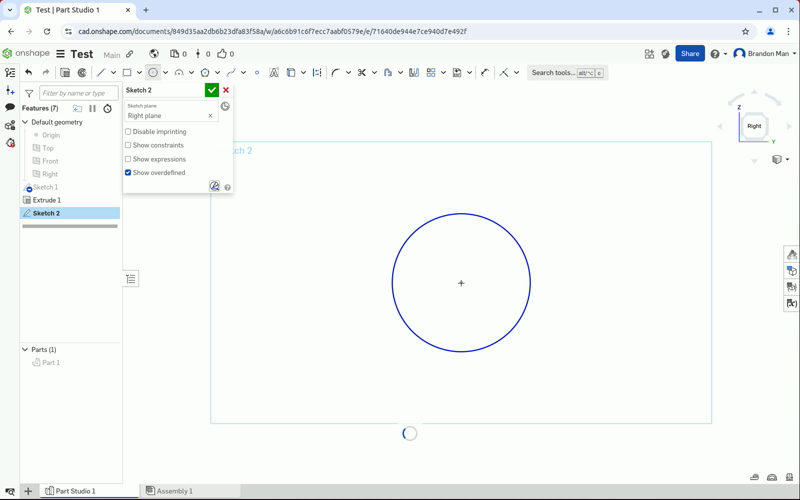
mouse_move(507, 282)
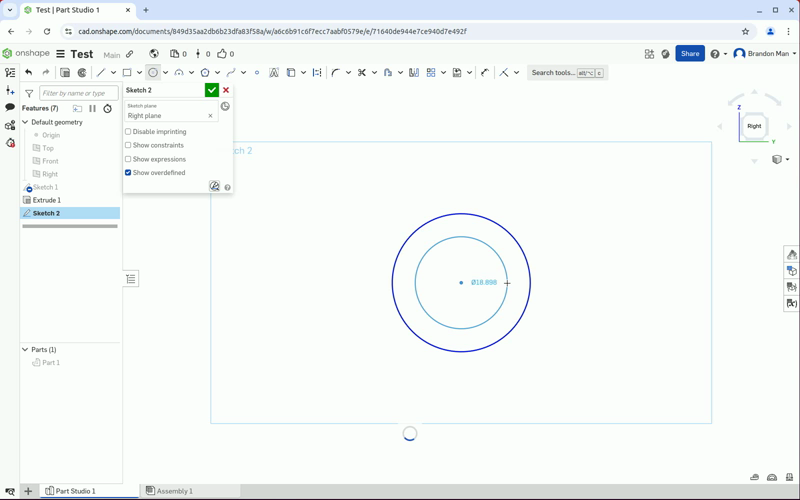
click(507, 282)
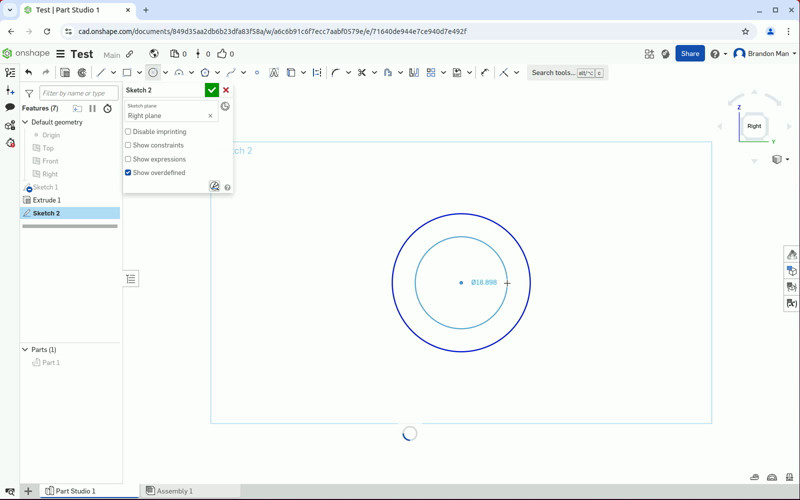
key(esc)
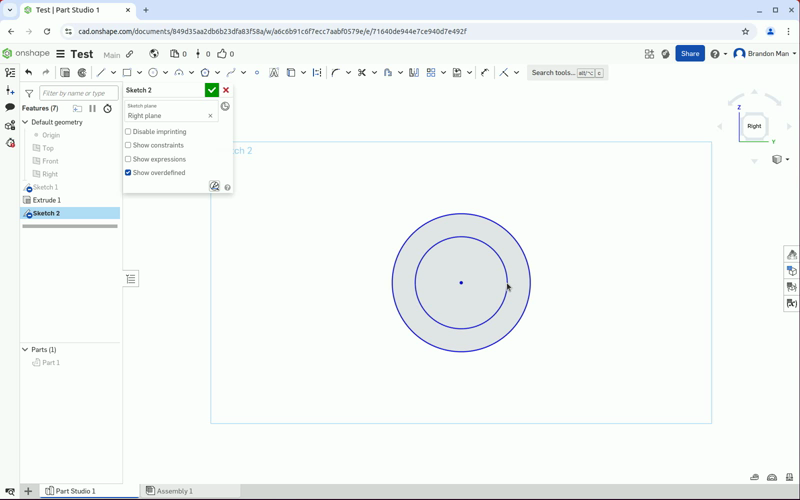
mouse_move(403, 276)
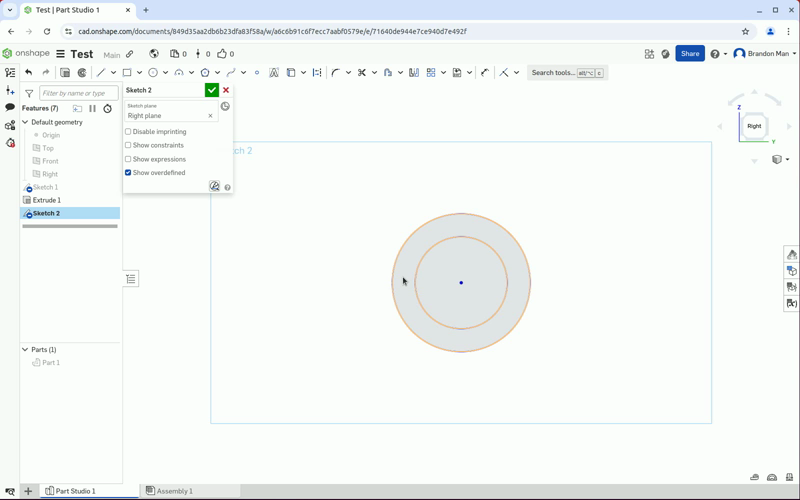
click(403, 276)
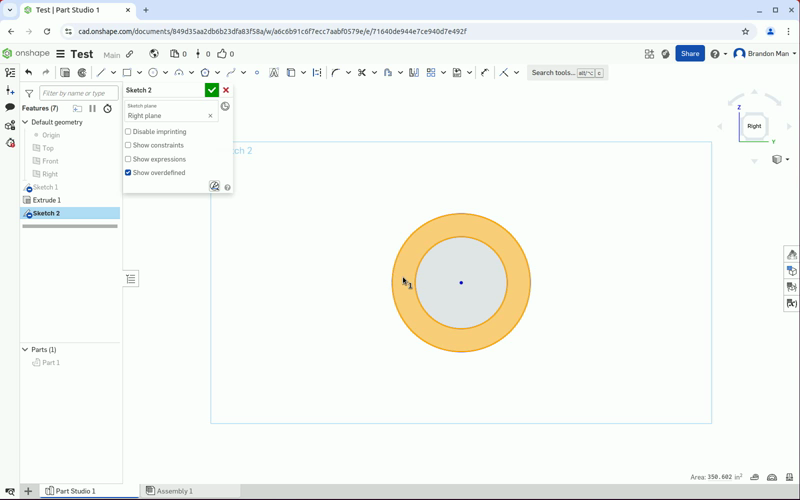
mouse_move(73, 352)
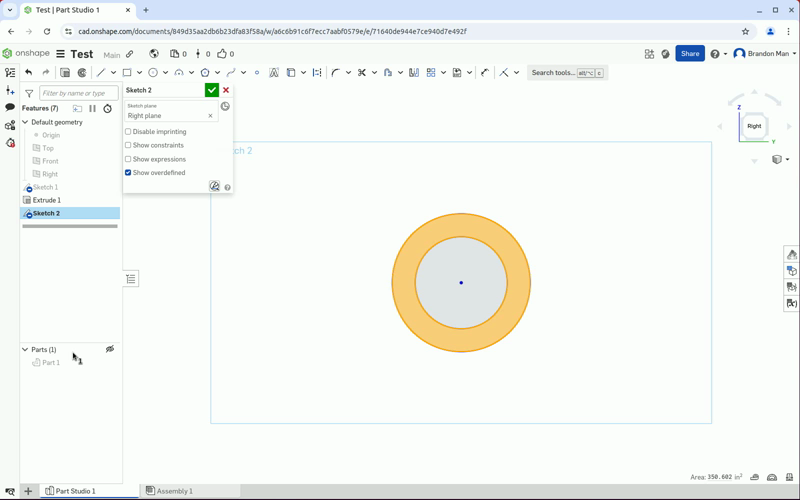
key(shift+y)
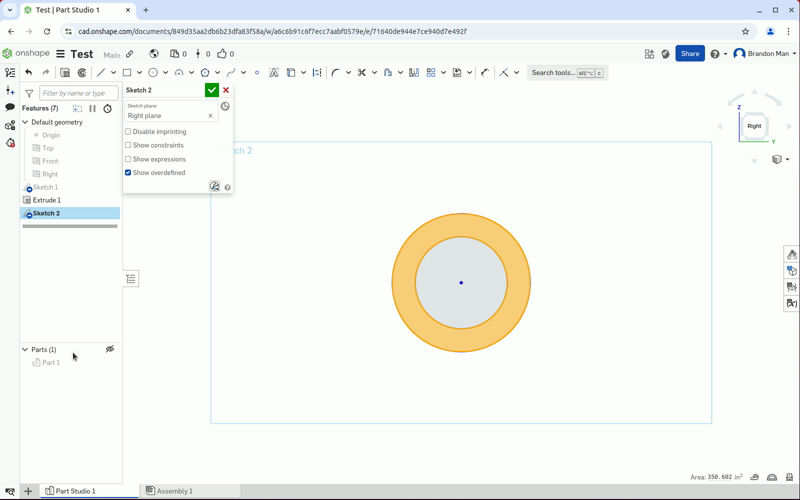
key(shift+e)
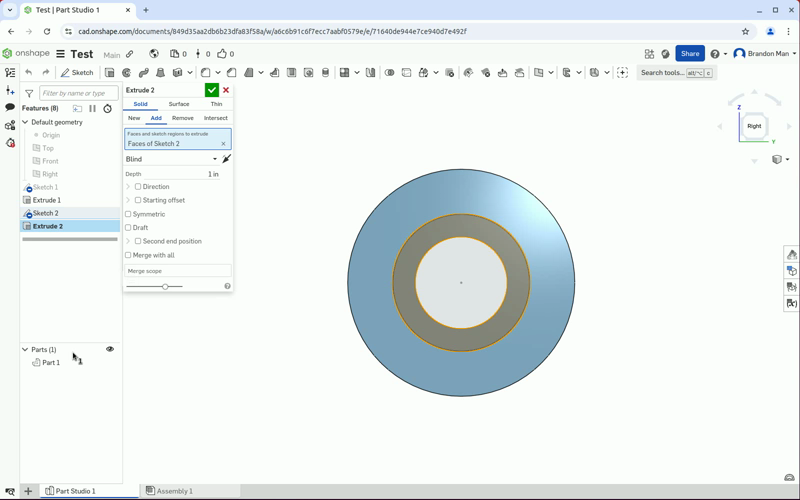
mouse_move(143, 106)
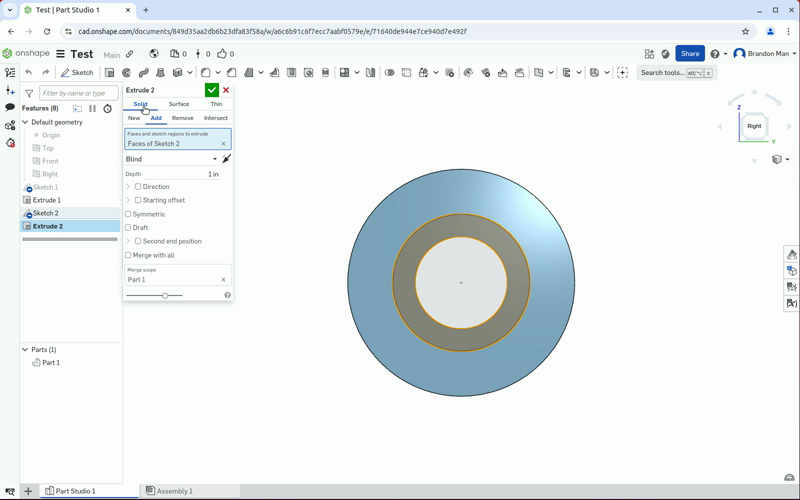
click(143, 106)
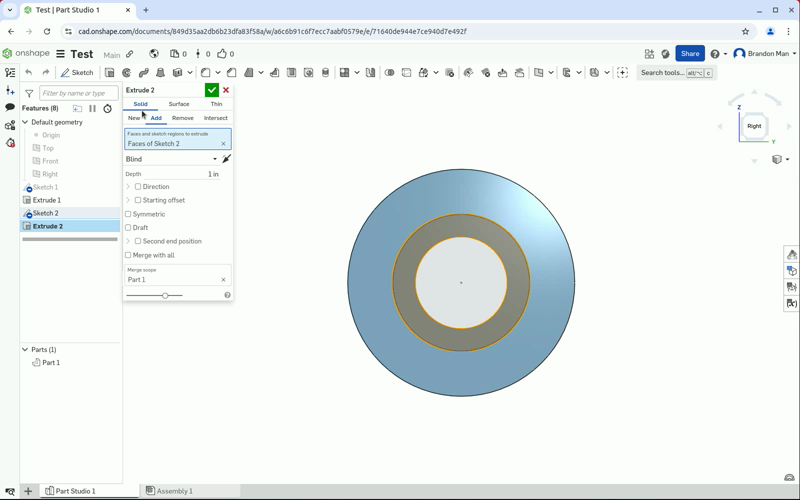
mouse_move(137, 120)
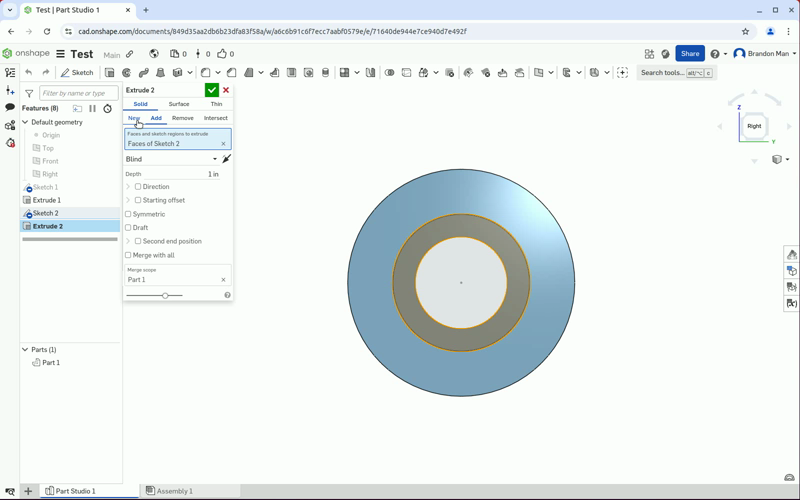
click(137, 120)
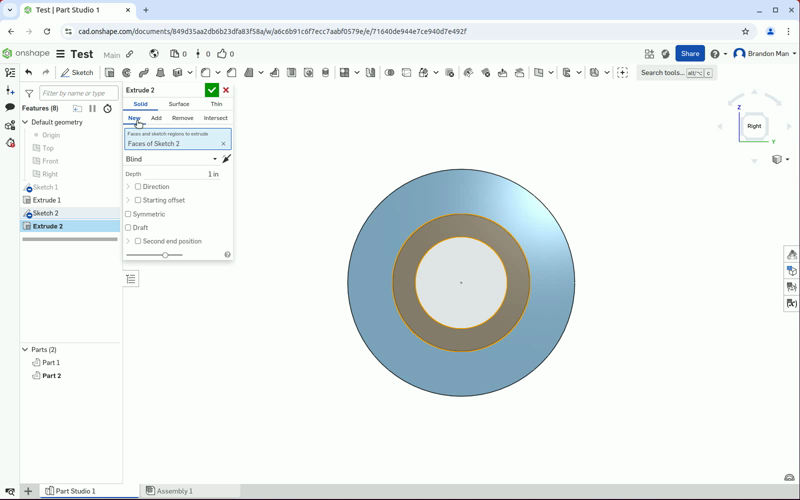
key(tab, 4)
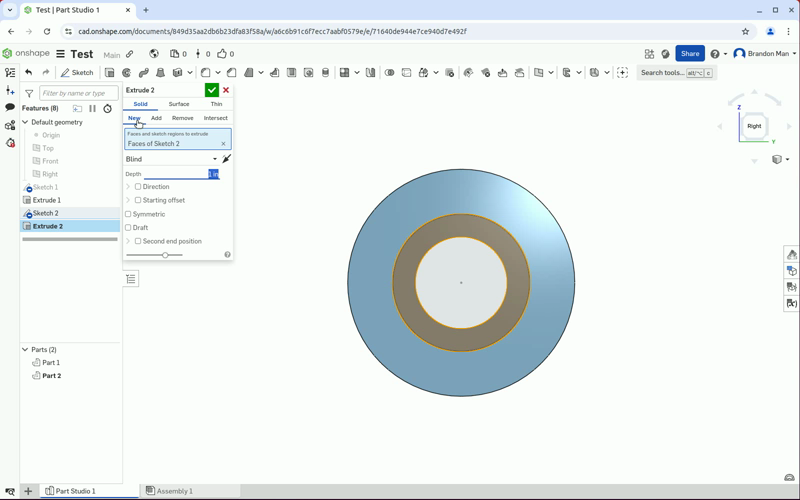
text(-13.961)
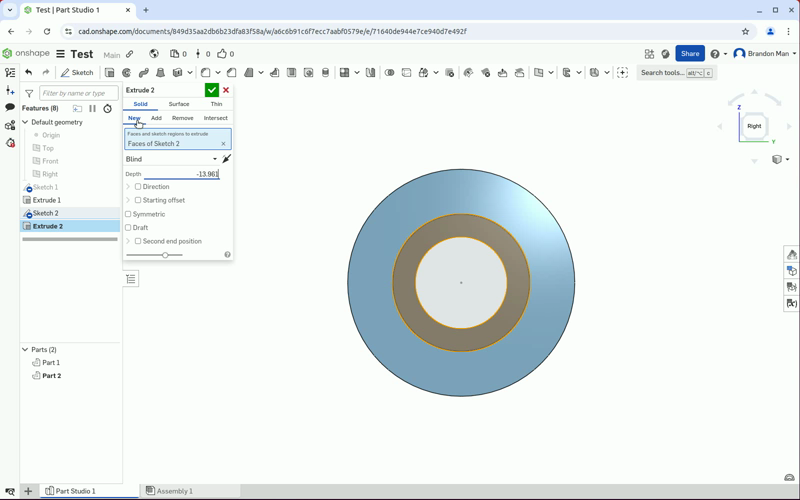
key(enter)
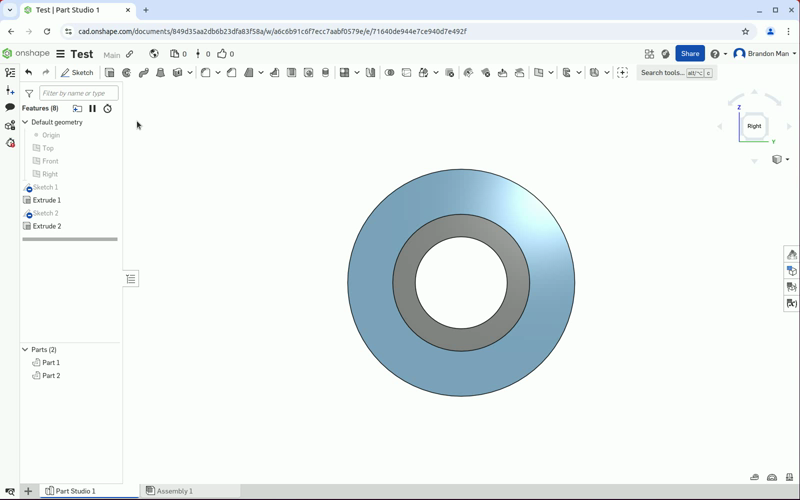
key(shift+h)
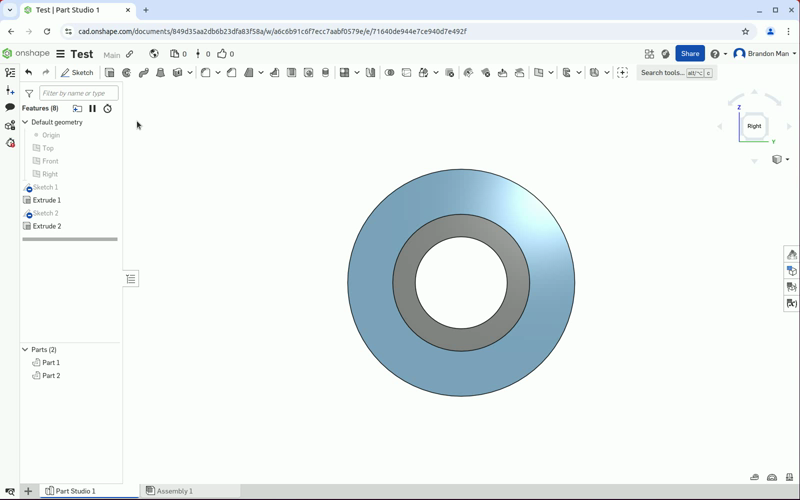
key(shift+h)
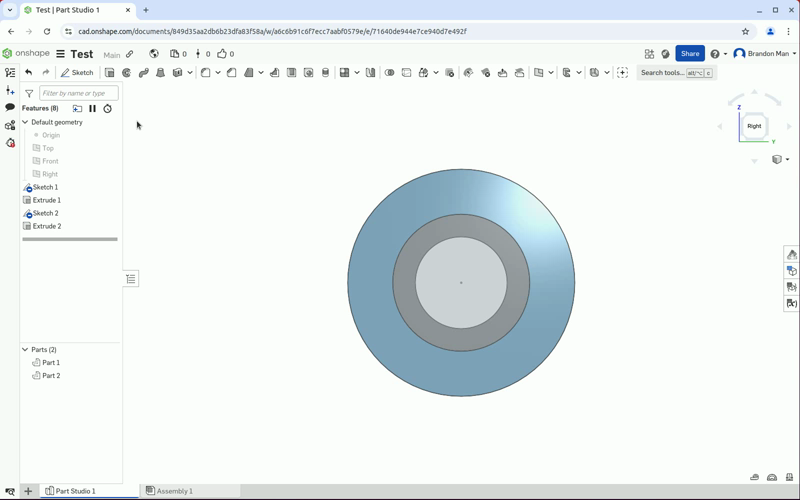
key(shift+7)
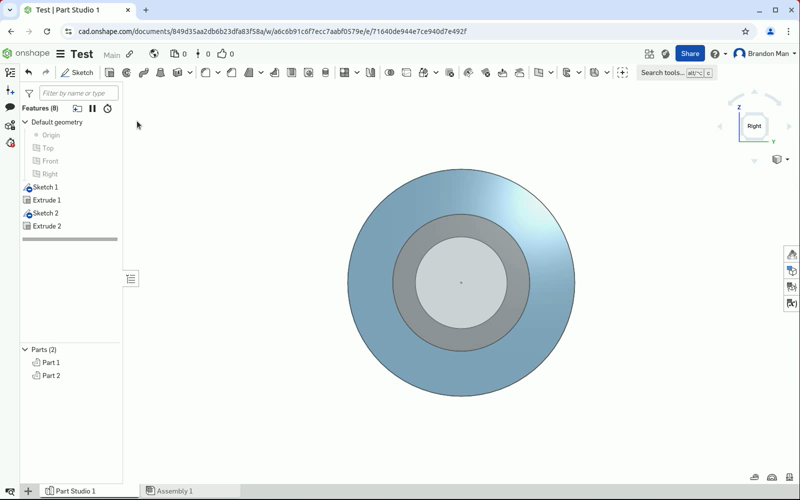
key(right, 2)
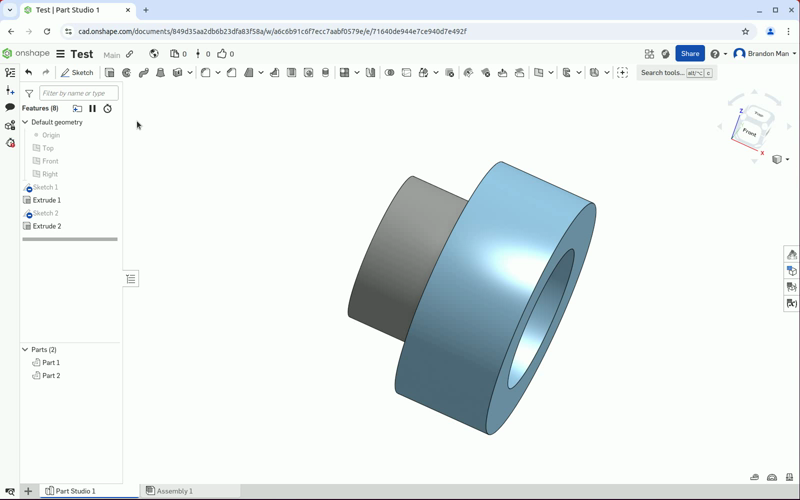
key(down, 2)
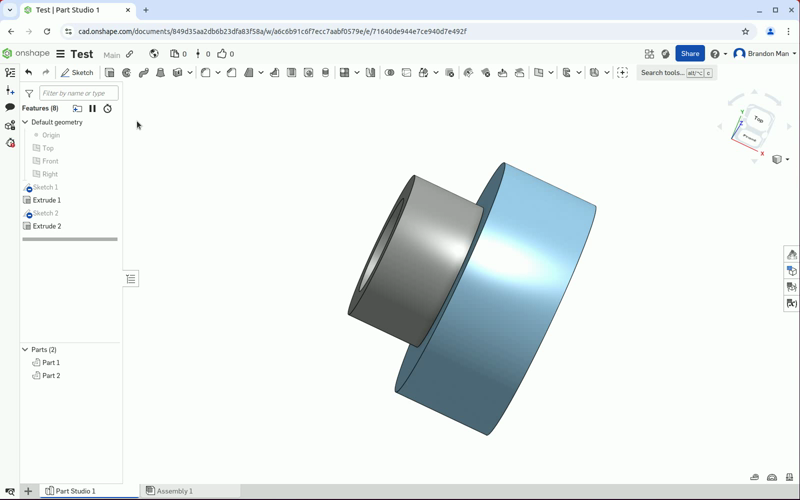
key(up, 2)
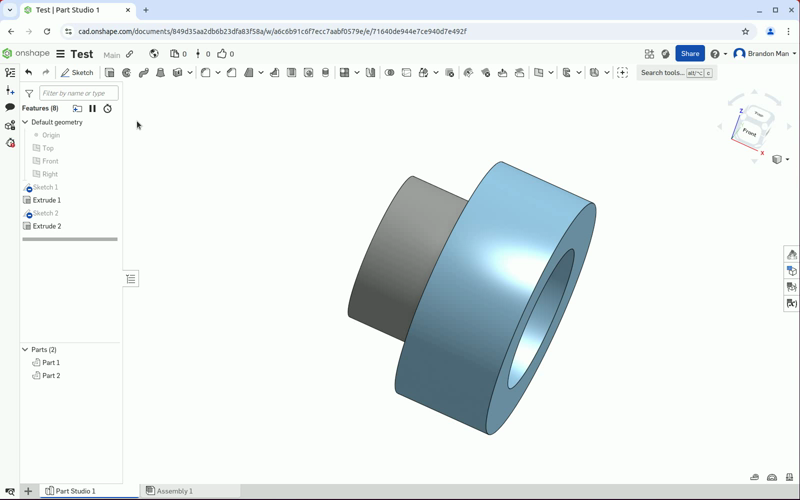
key(left, 2)
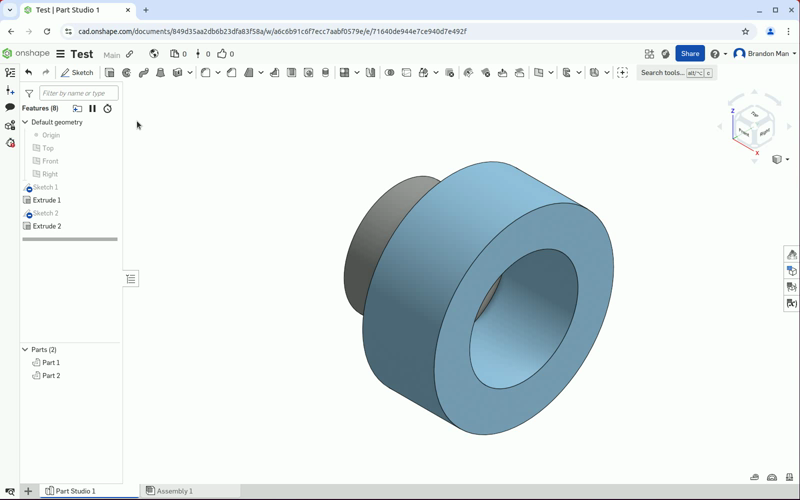
mouse_move(73, 189)
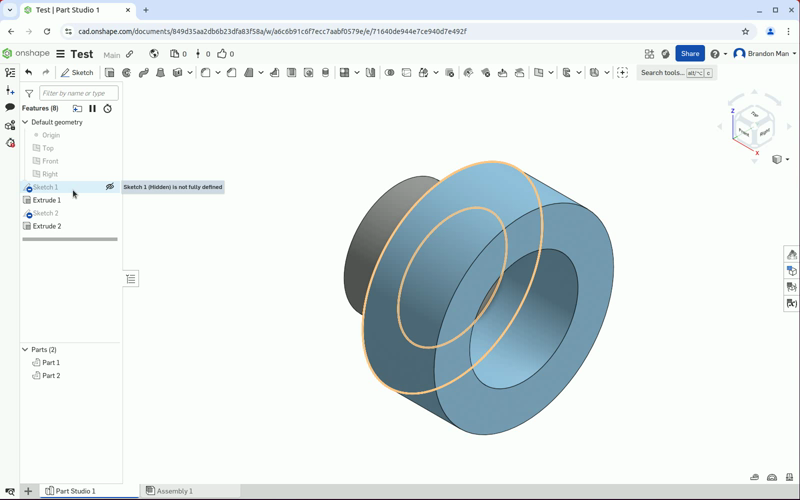
click(73, 189)